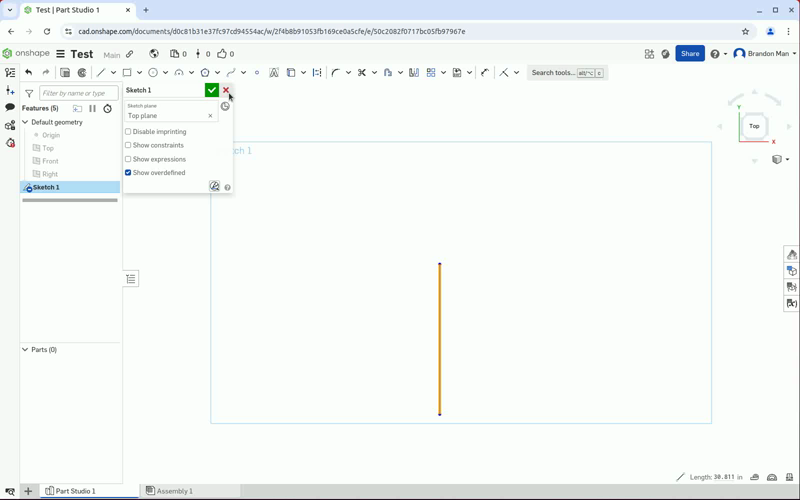
key(shift+h)
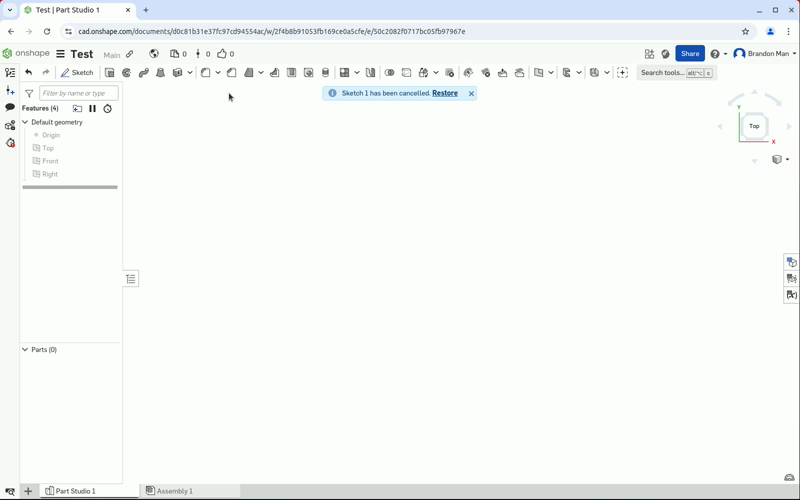
mouse_move(73, 352)
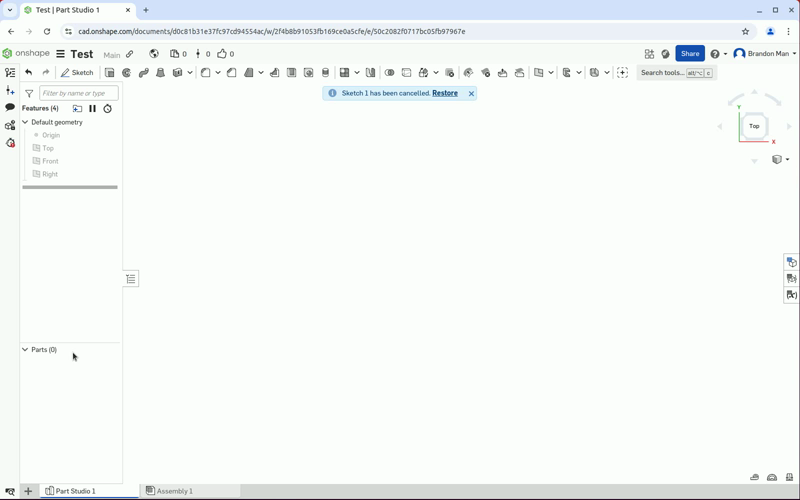
key(y)
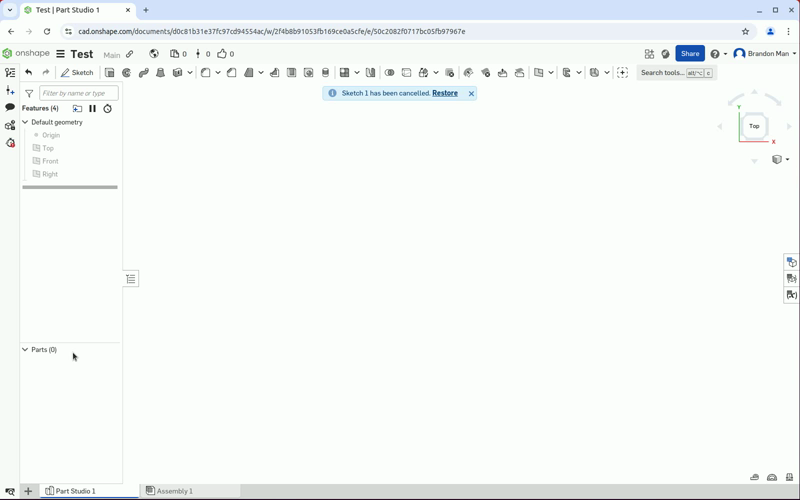
key(shift+p)
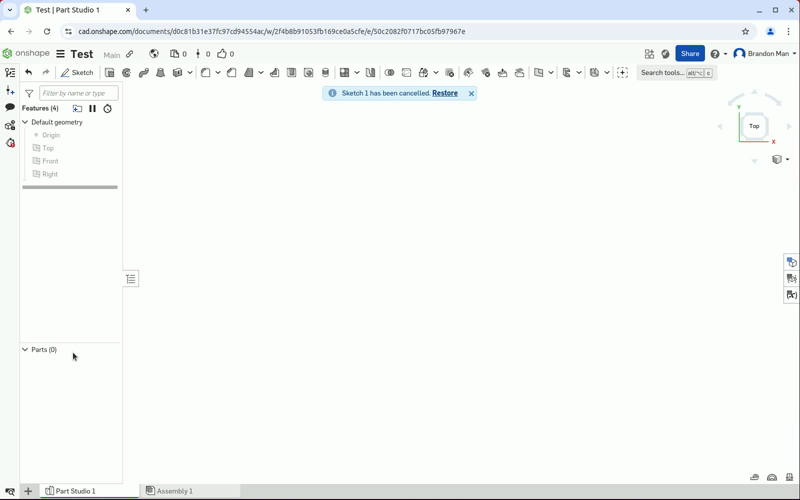
key(space)
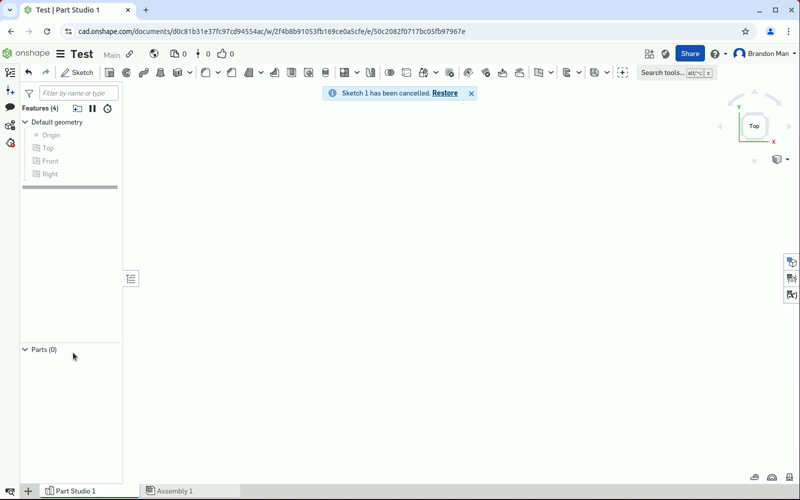
key_down(shift)
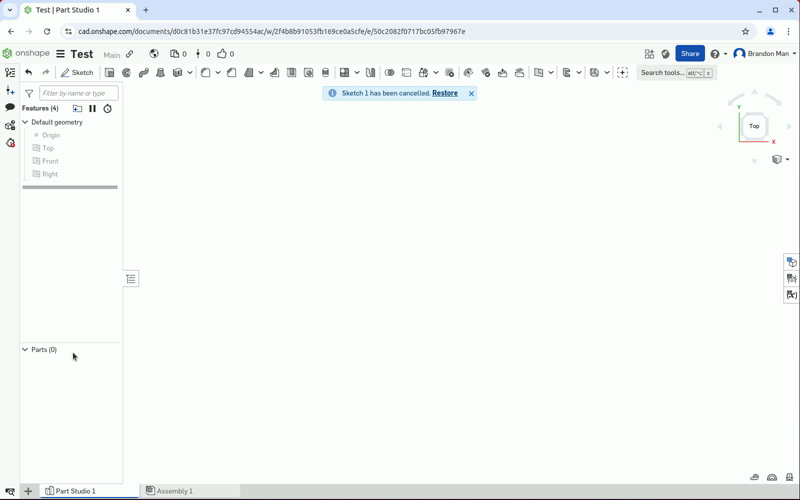
key(up)
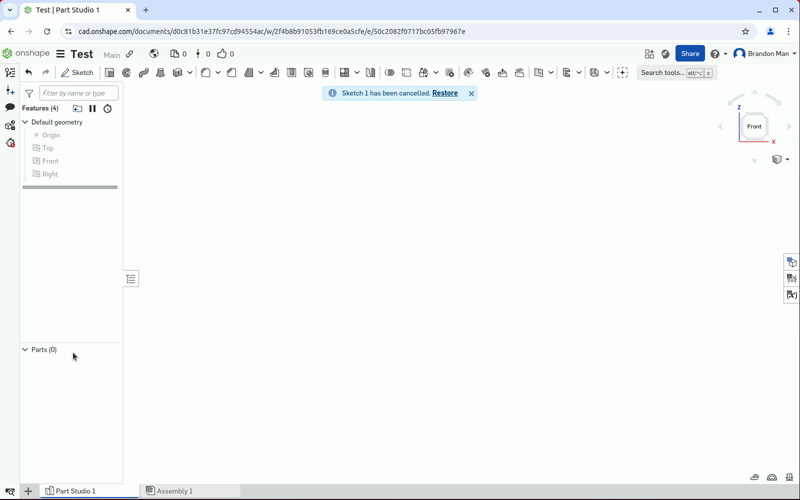
key_up(shift)
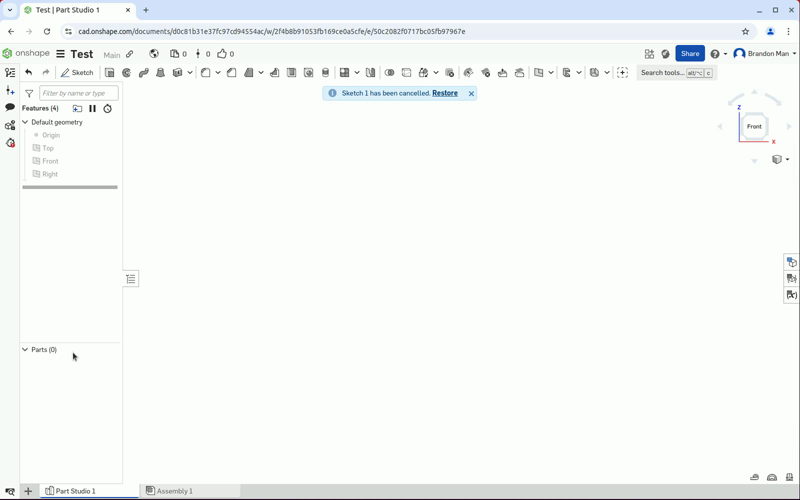
mouse_move(73, 352)
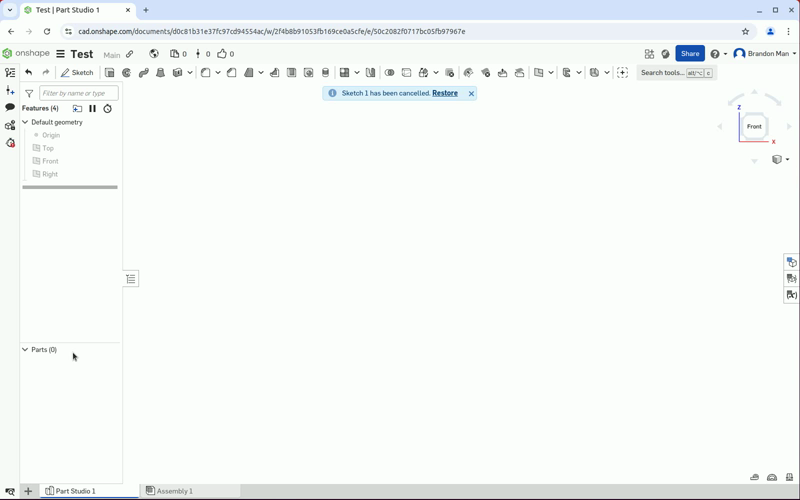
key(shift+y)
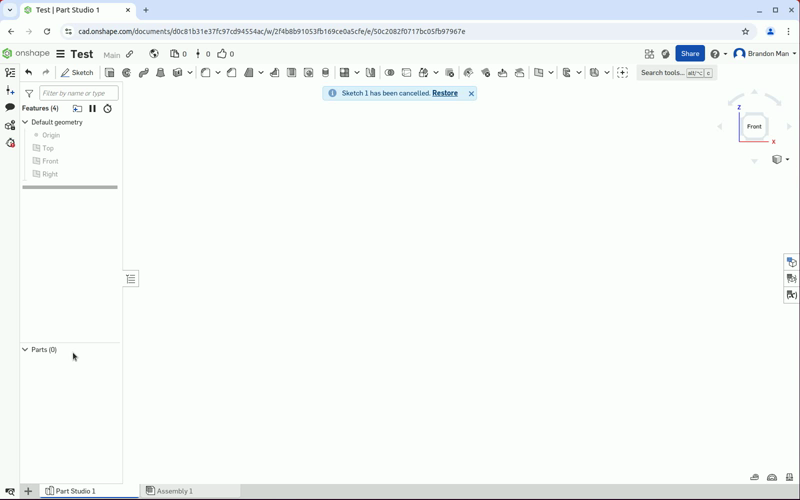
key(shift+s)
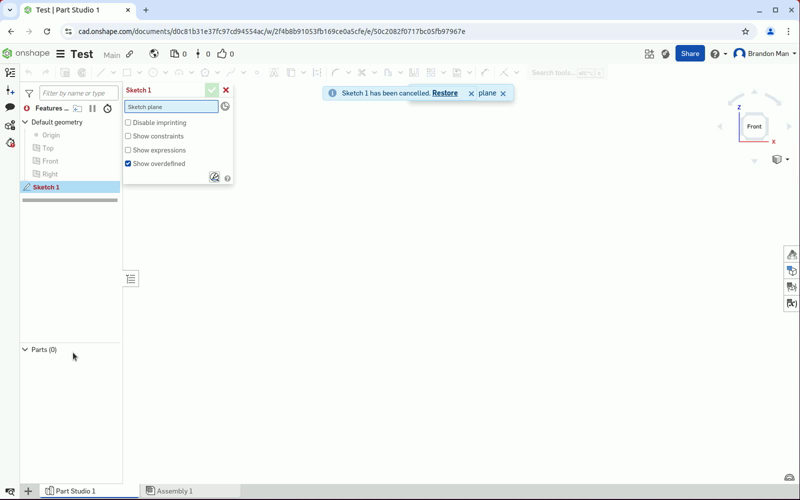
mouse_move(73, 163)
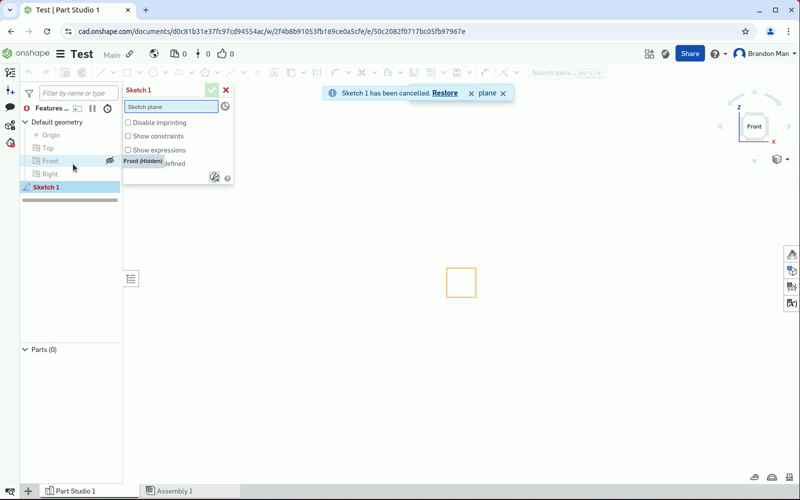
click(73, 163)
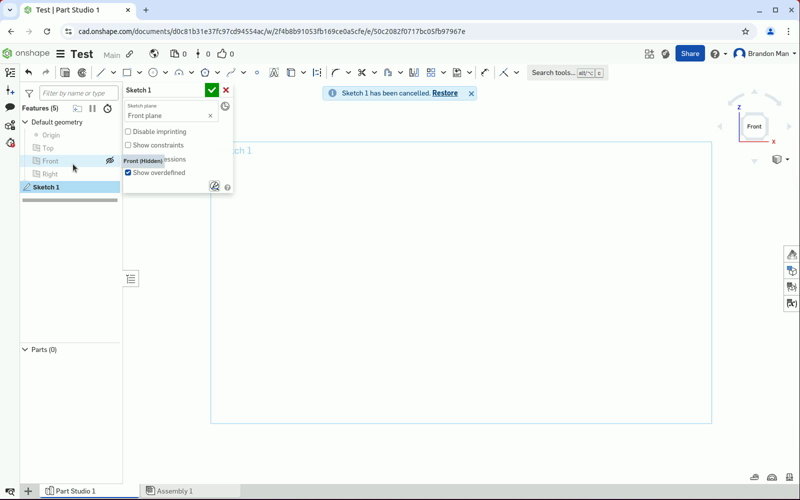
mouse_move(73, 352)
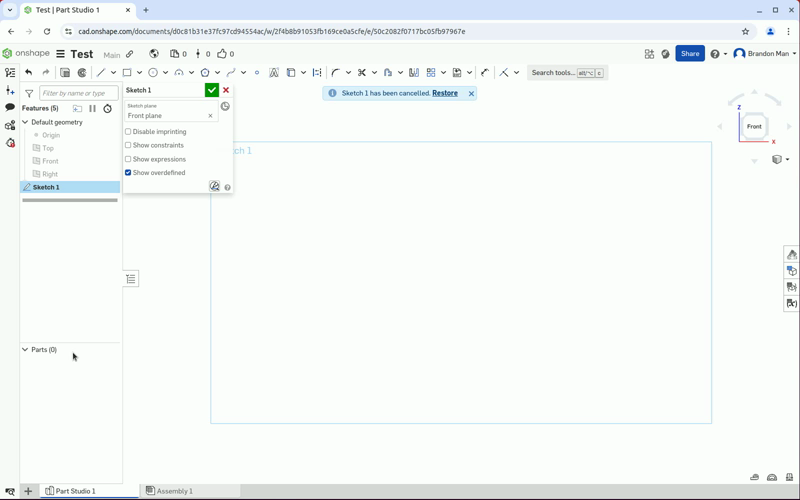
key(y)
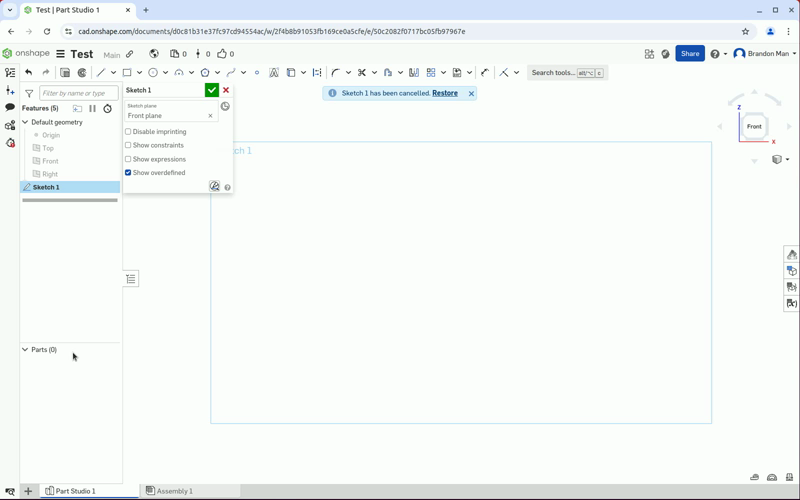
key(l)
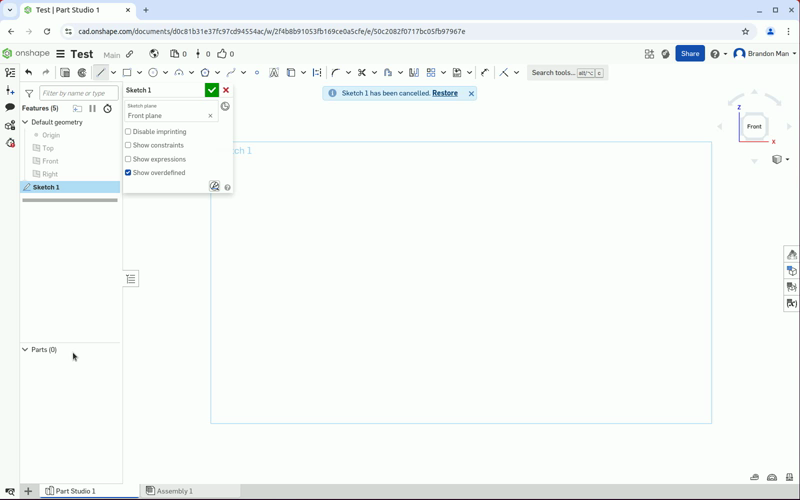
key_down(shift)
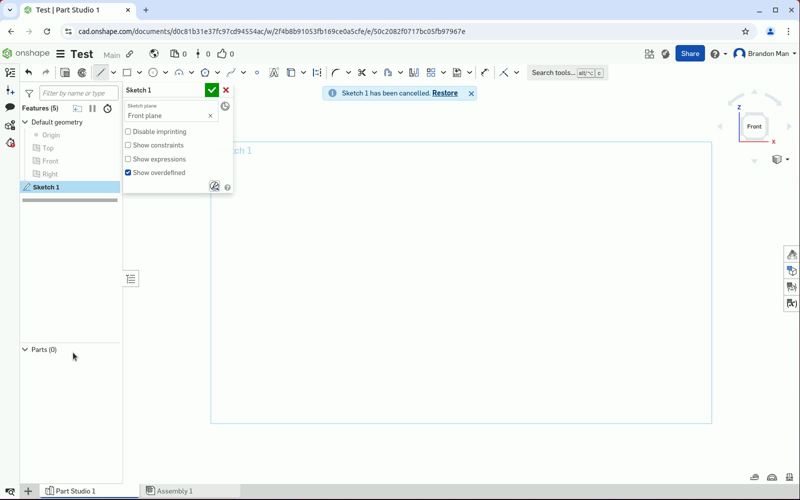
mouse_move(460, 282)
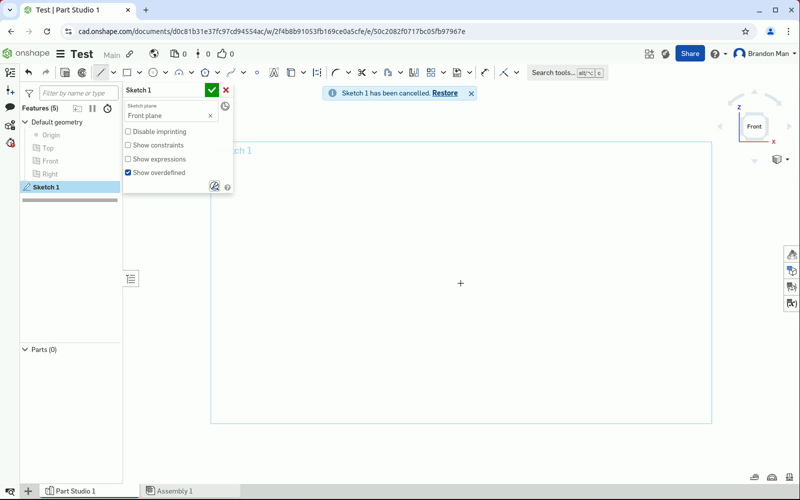
click(460, 282)
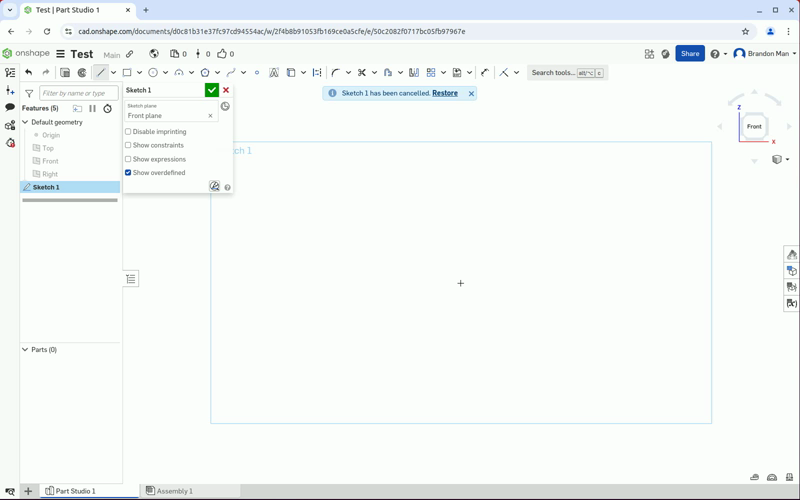
key_up(shift)
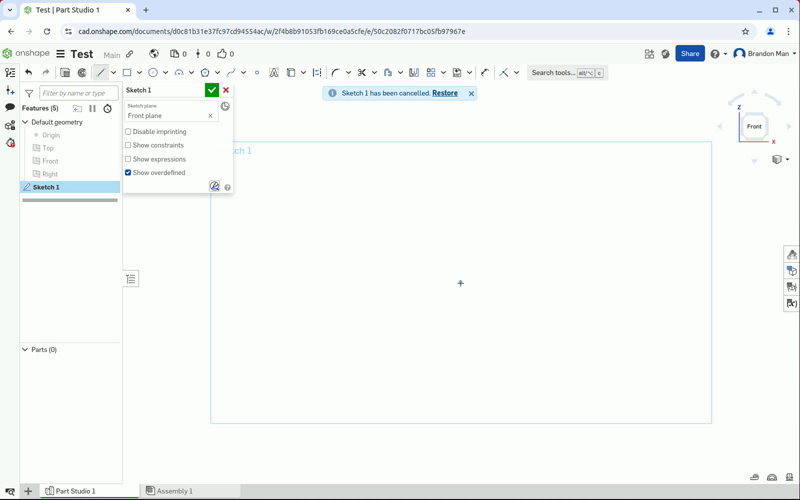
key_down(shift)
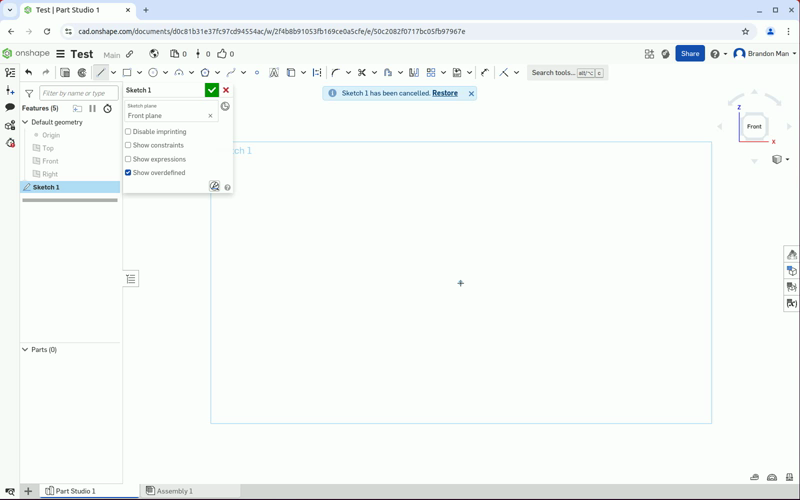
mouse_move(573, 282)
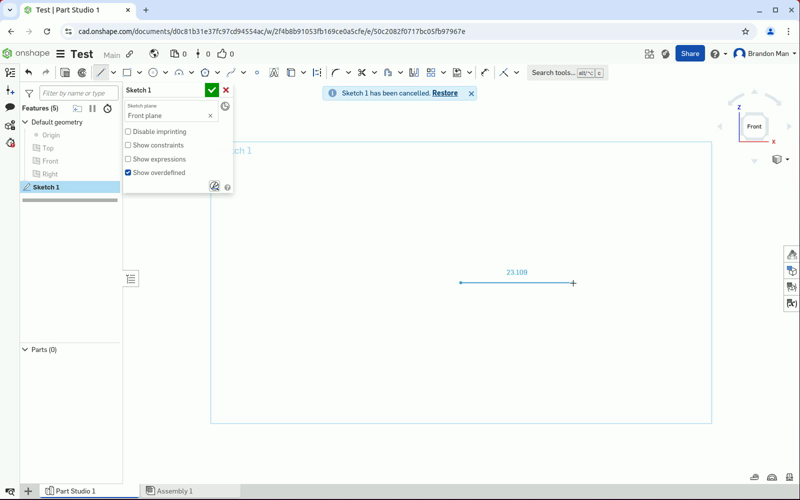
click(573, 282)
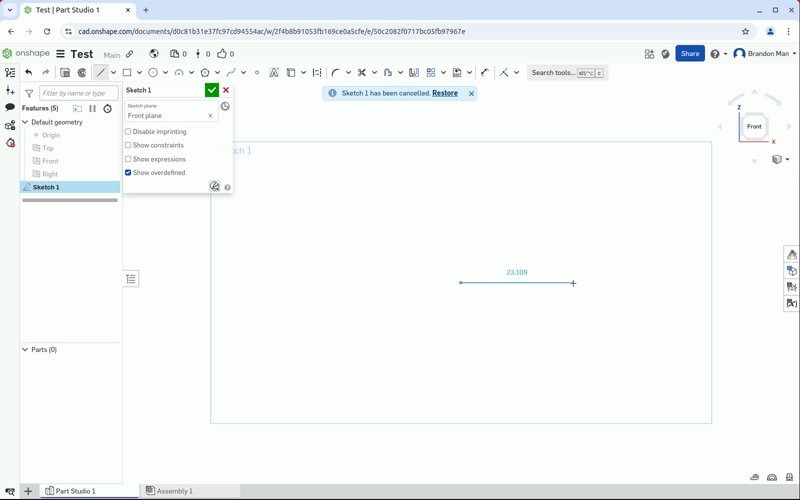
key_up(shift)
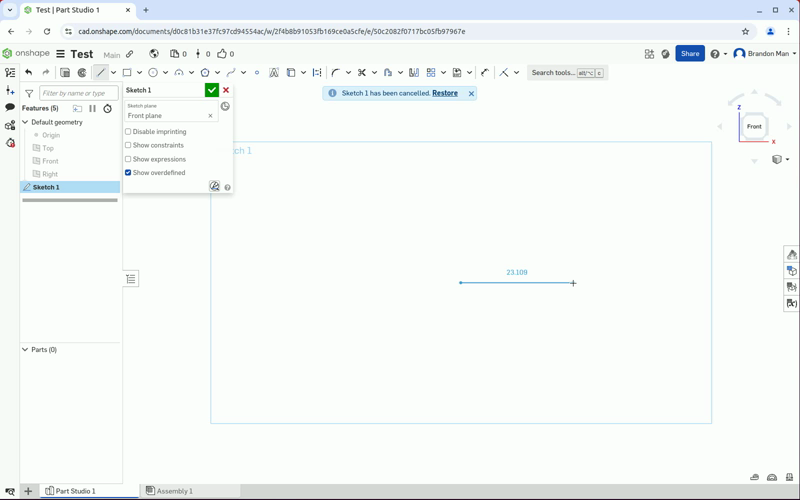
key_down(shift)
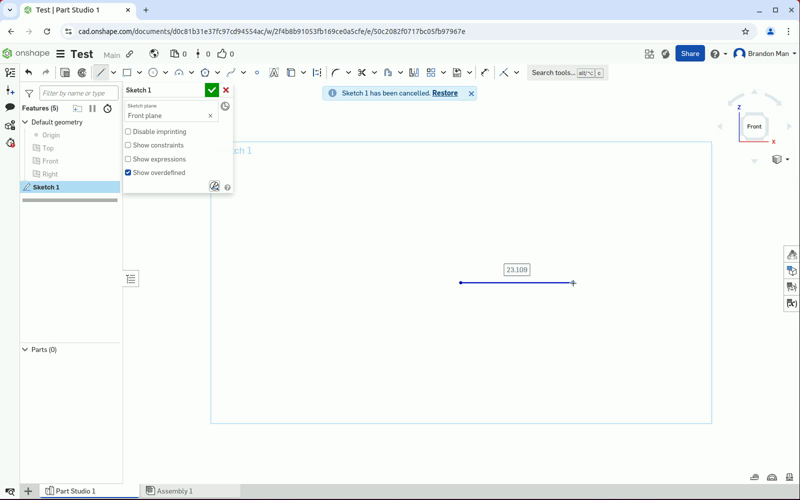
mouse_move(589, 282)
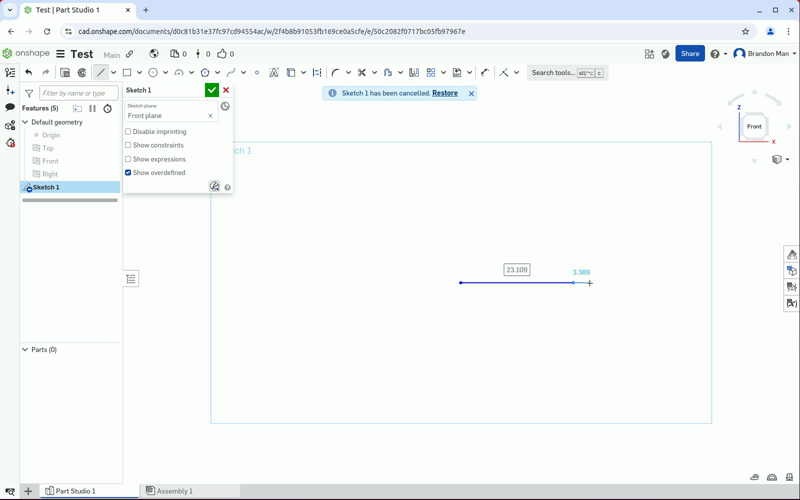
mouse_move(573, 235)
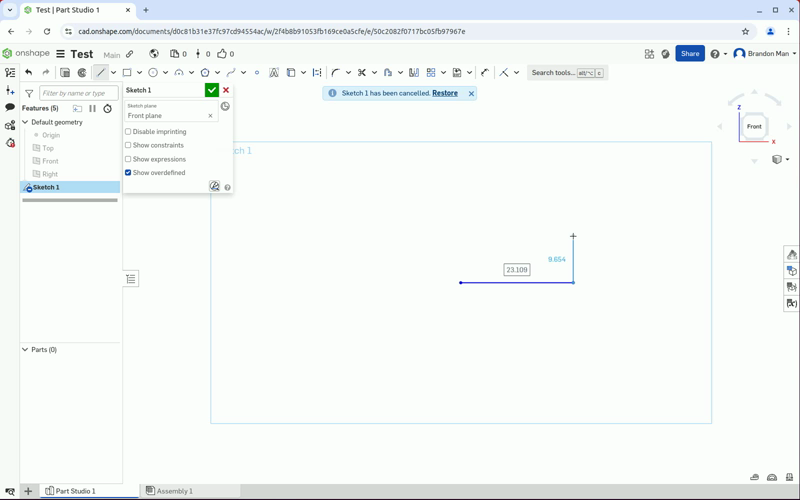
click(573, 235)
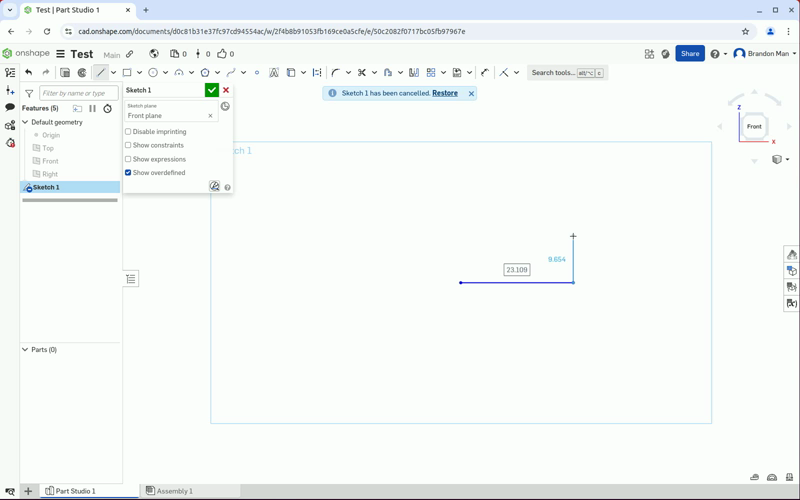
key_up(shift)
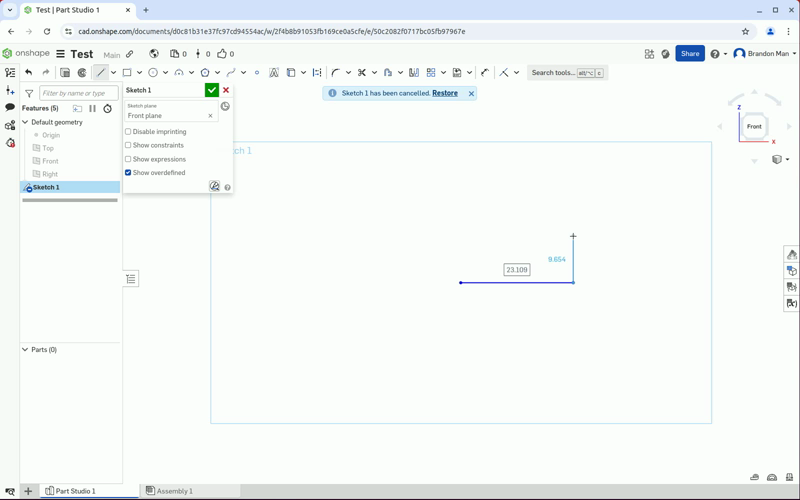
key_down(shift)
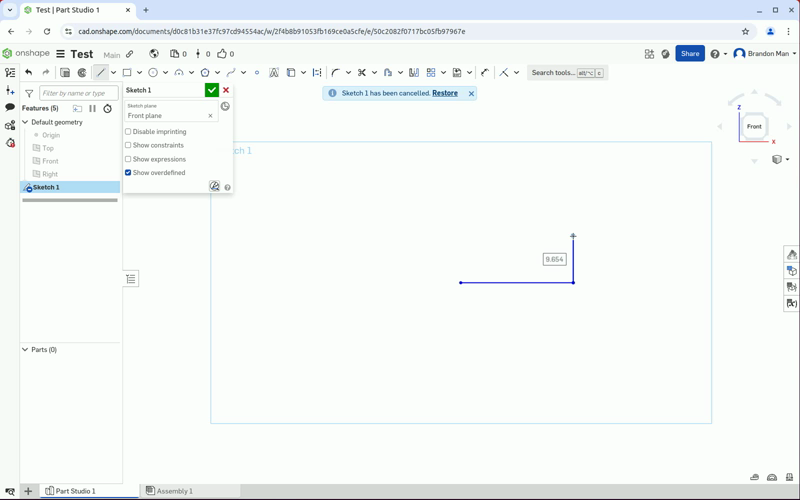
mouse_move(460, 235)
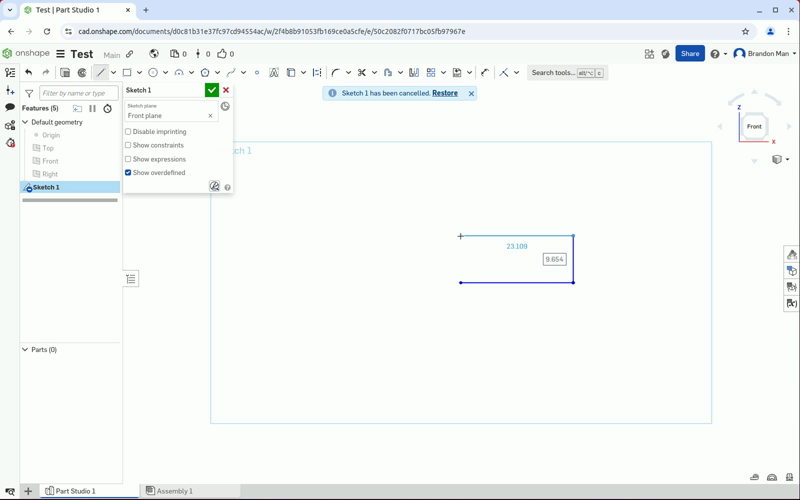
click(460, 235)
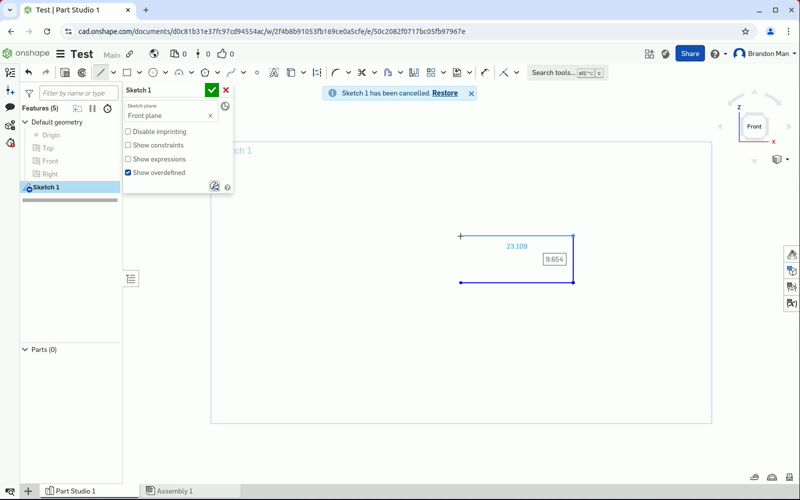
key_up(shift)
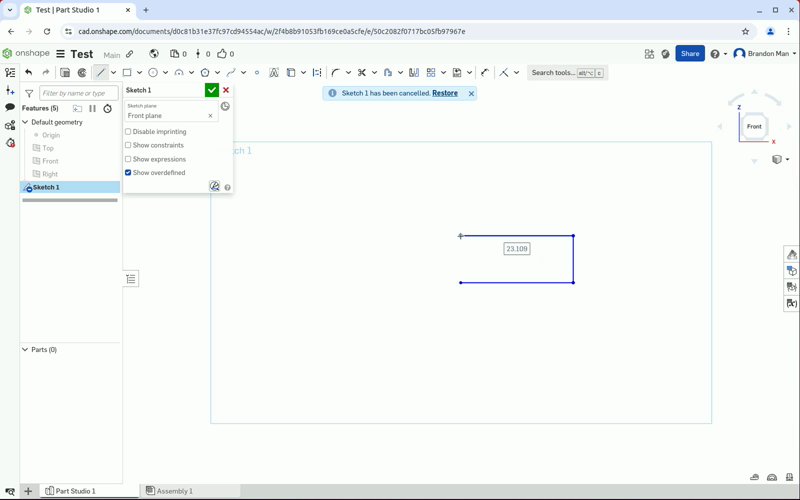
mouse_move(490, 235)
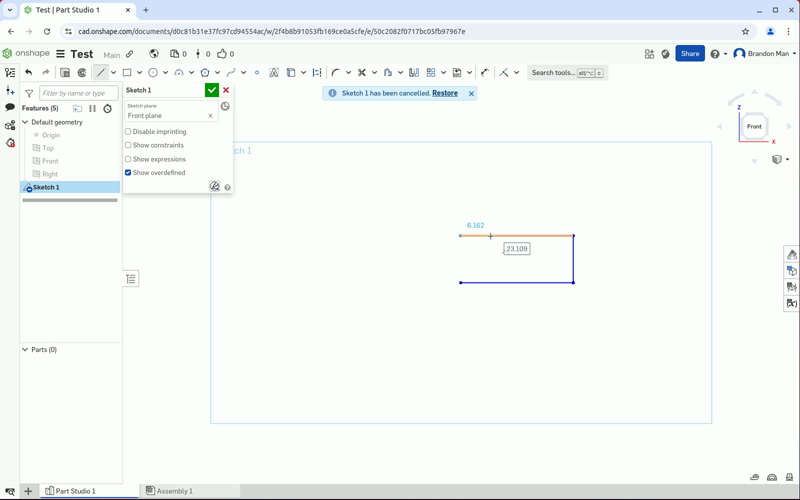
key_down(shift)
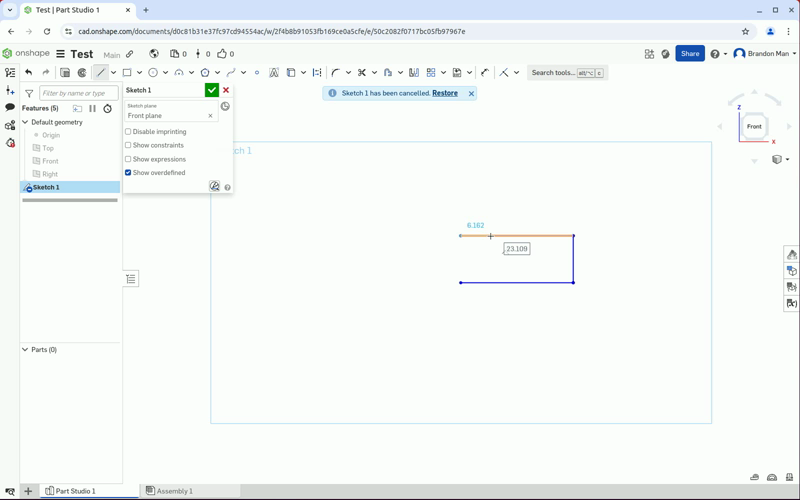
mouse_move(460, 282)
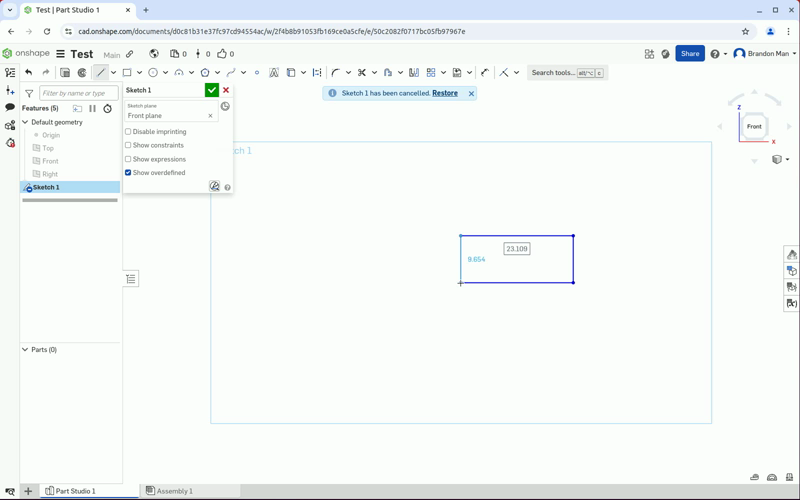
key_up(shift)
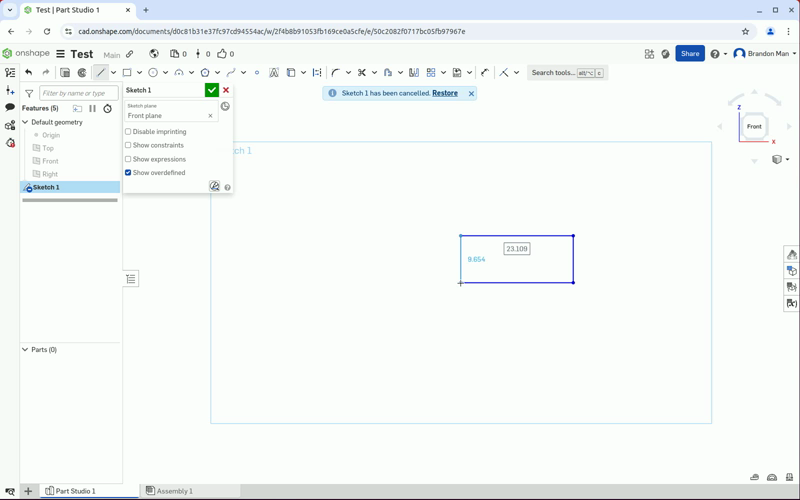
click(460, 282)
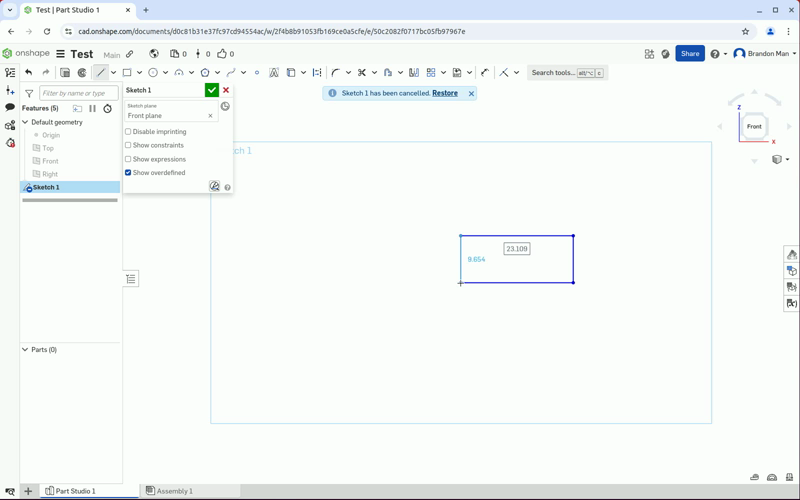
key(esc)
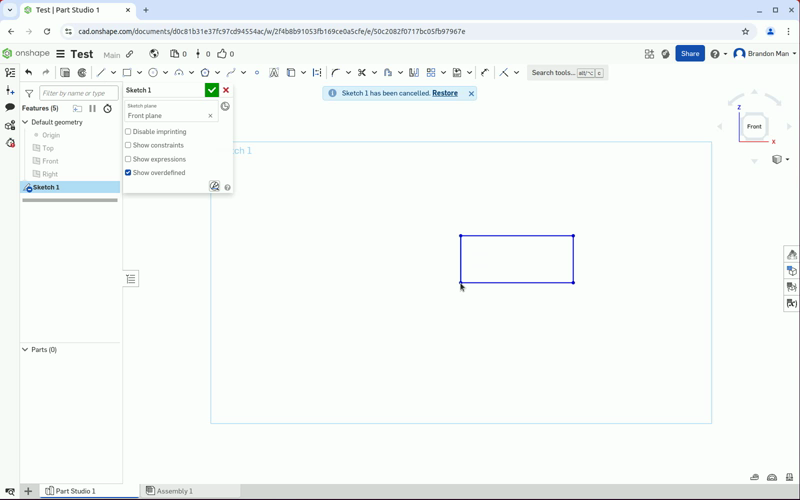
mouse_move(560, 260)
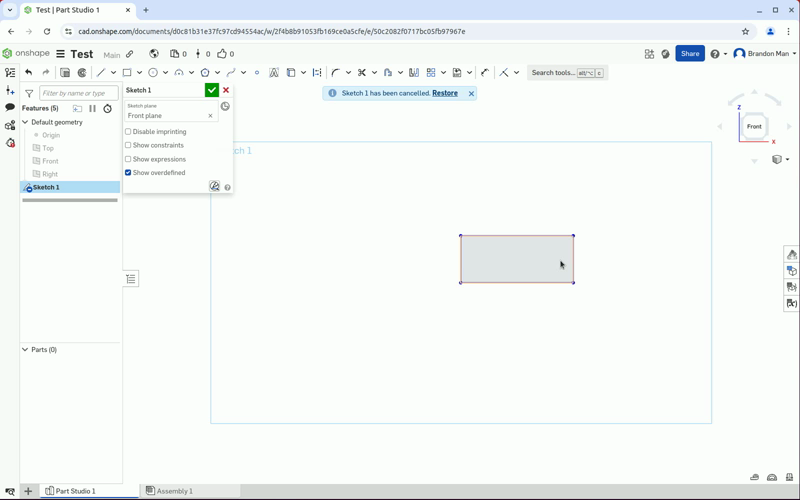
click(560, 260)
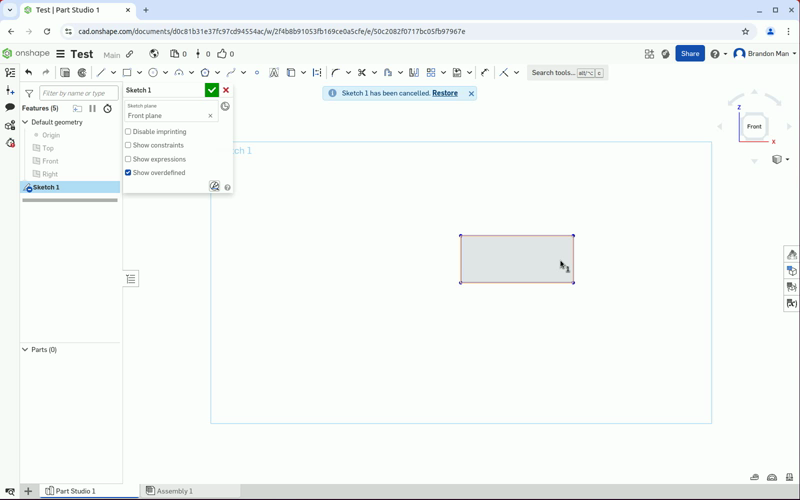
mouse_move(73, 352)
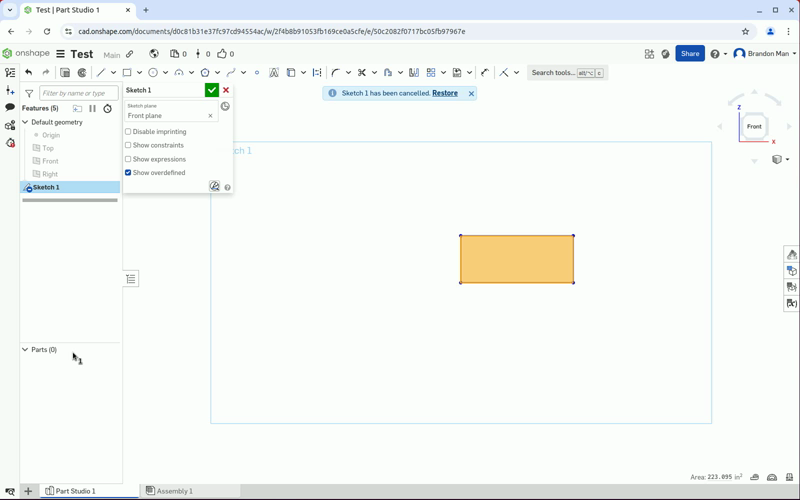
key(shift+y)
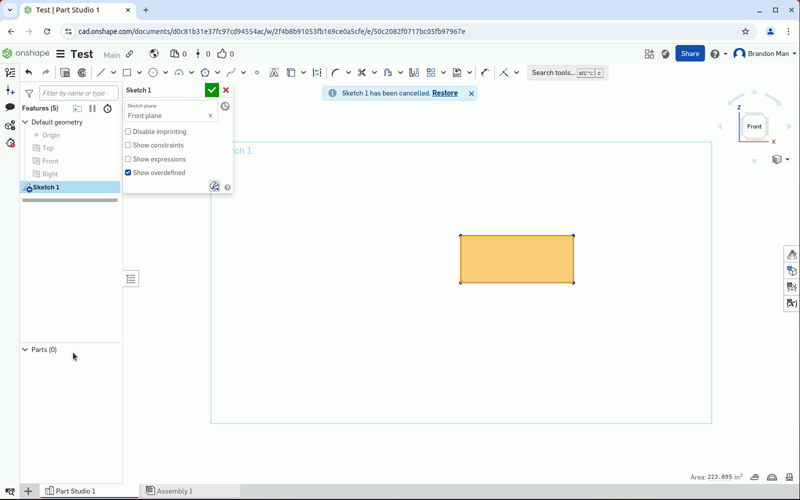
key(shift+e)
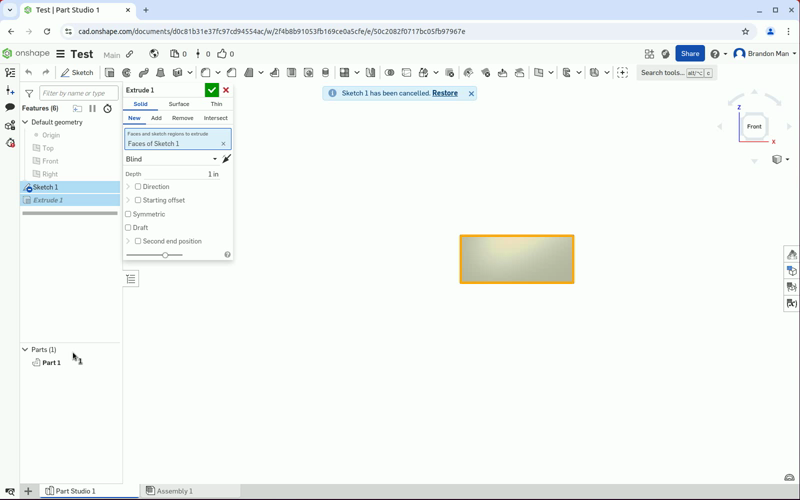
mouse_move(143, 106)
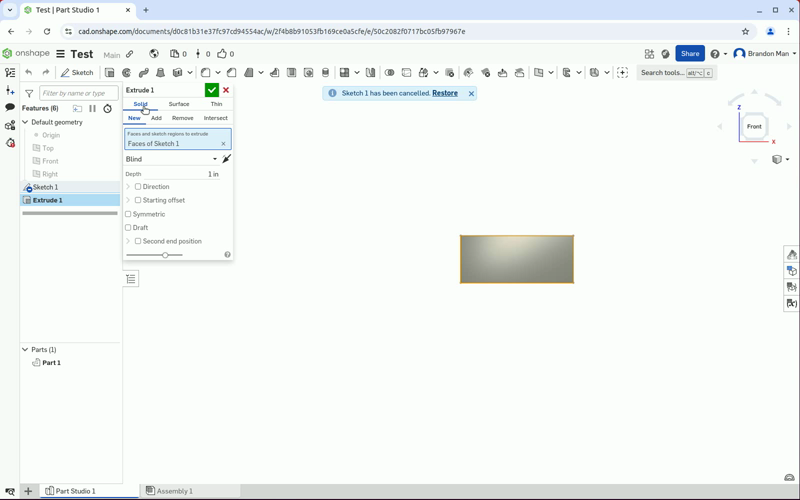
click(143, 106)
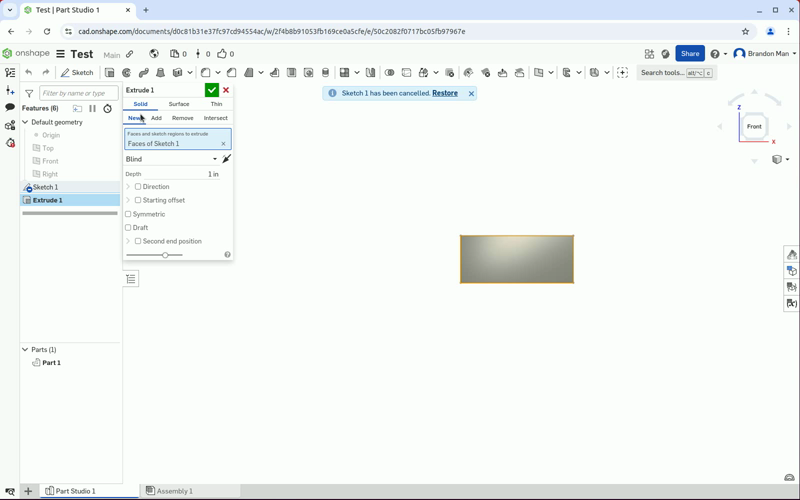
mouse_move(137, 120)
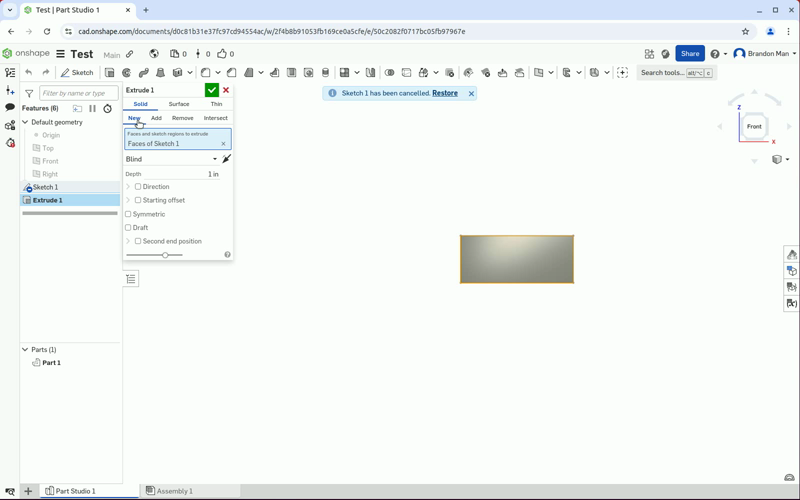
click(137, 120)
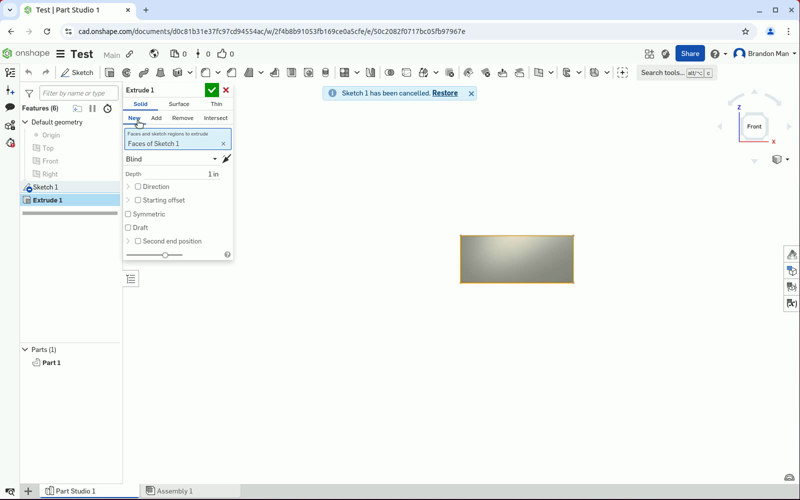
key(tab, 4)
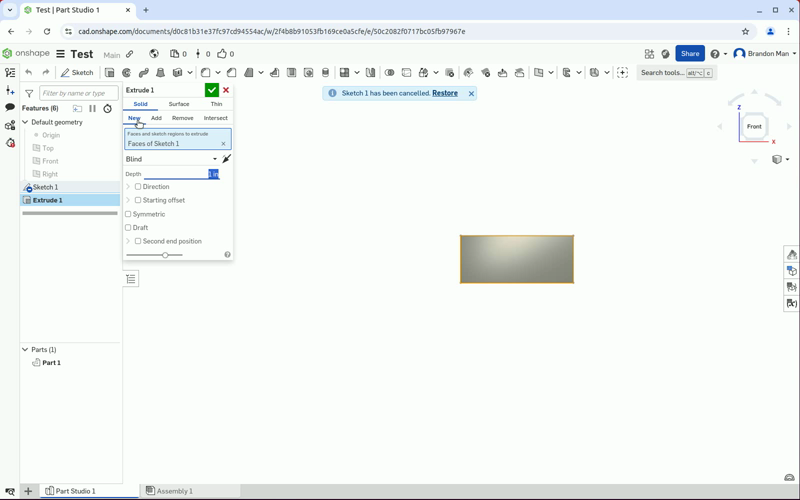
text(1.685)
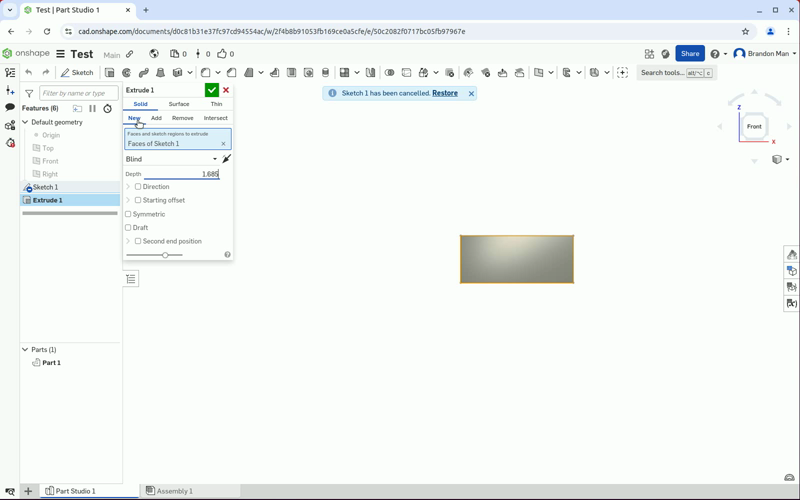
key(enter)
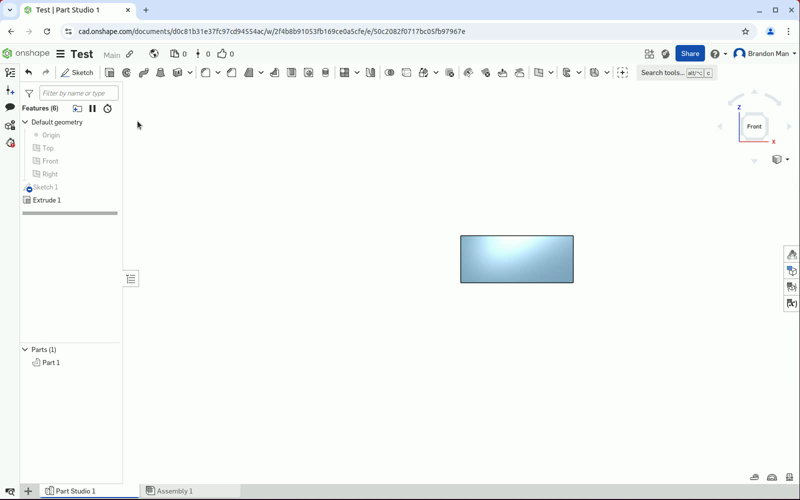
key(shift+h)
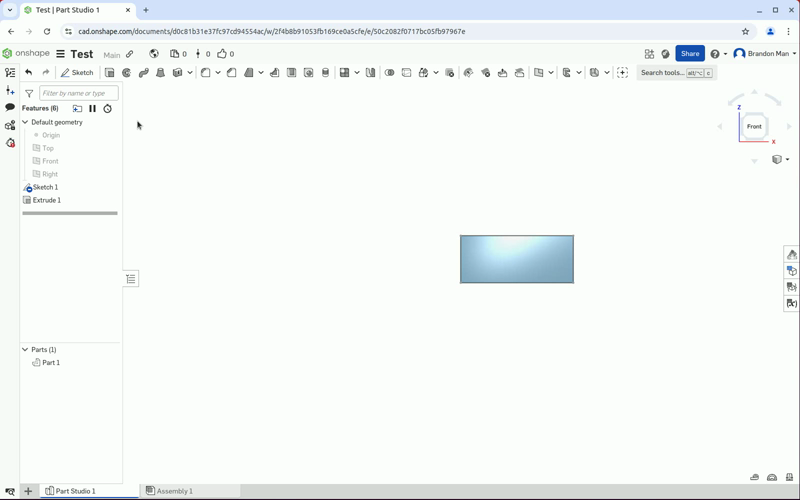
key(shift+h)
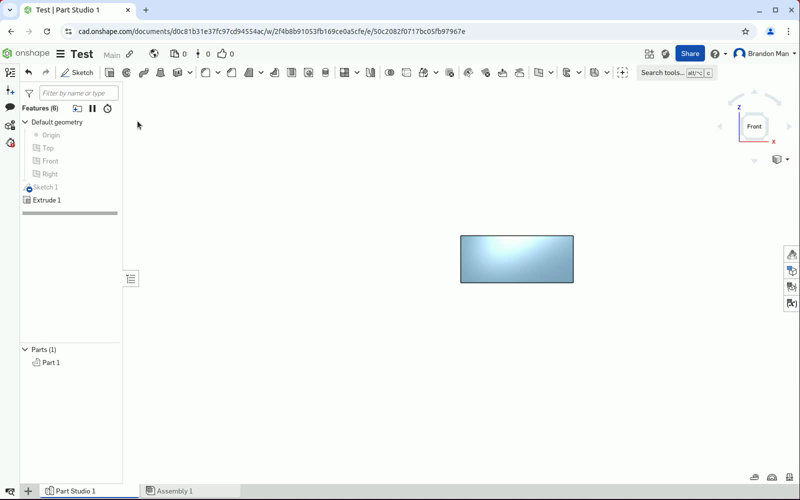
mouse_move(73, 189)
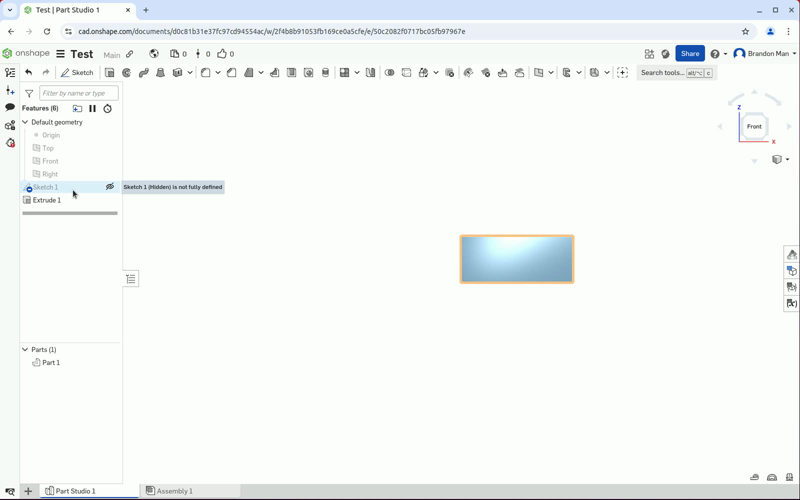
click(73, 189)
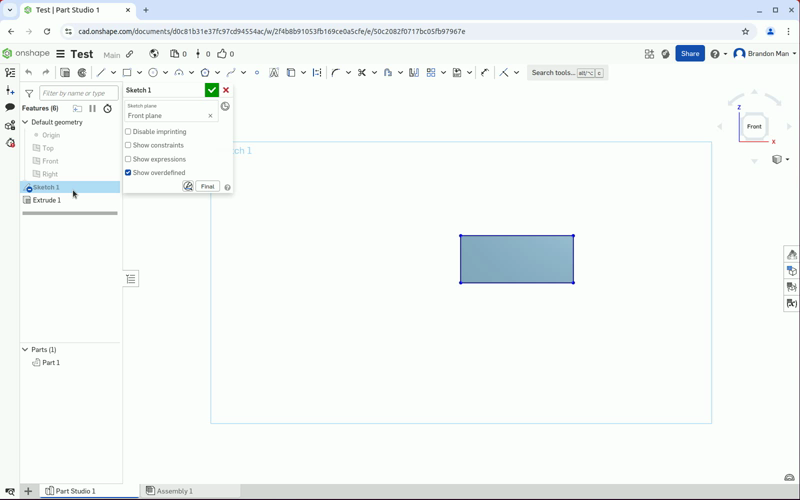
mouse_move(229, 92)
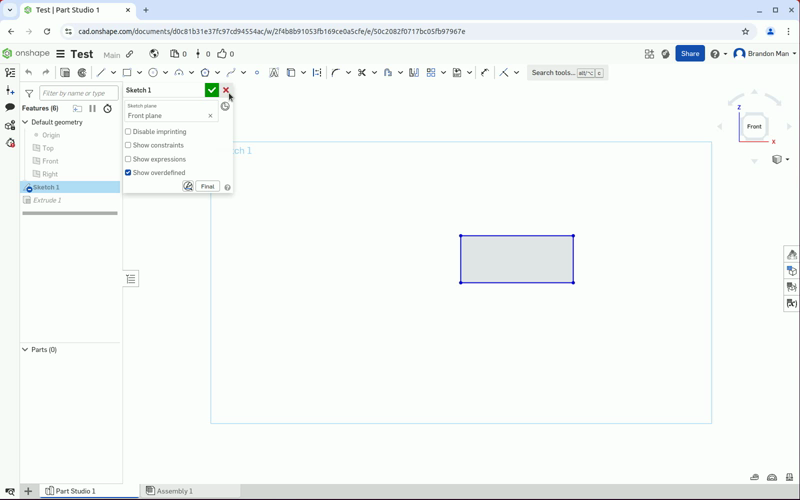
click(229, 92)
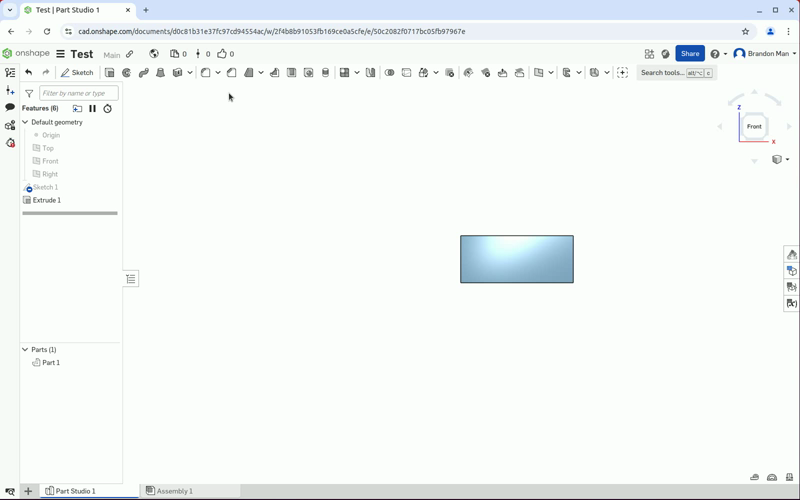
mouse_move(541, 75)
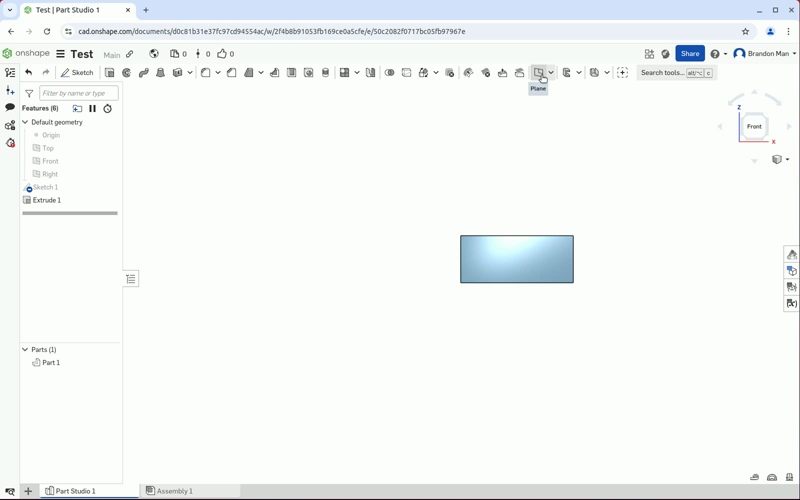
click(541, 75)
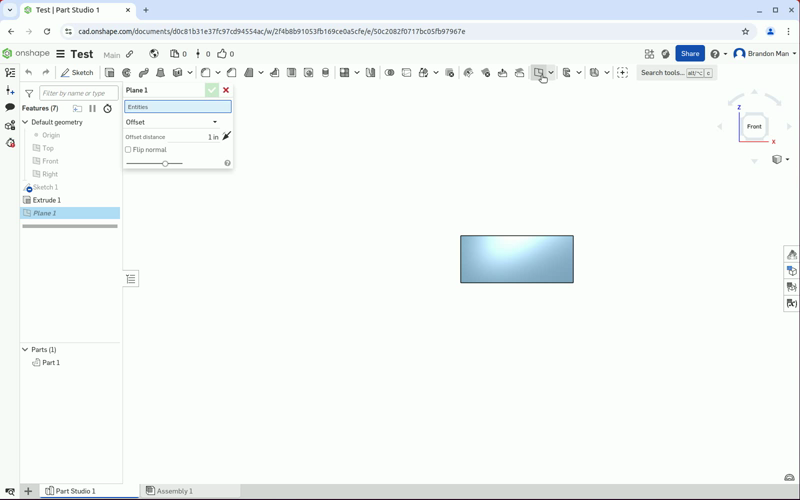
mouse_move(73, 163)
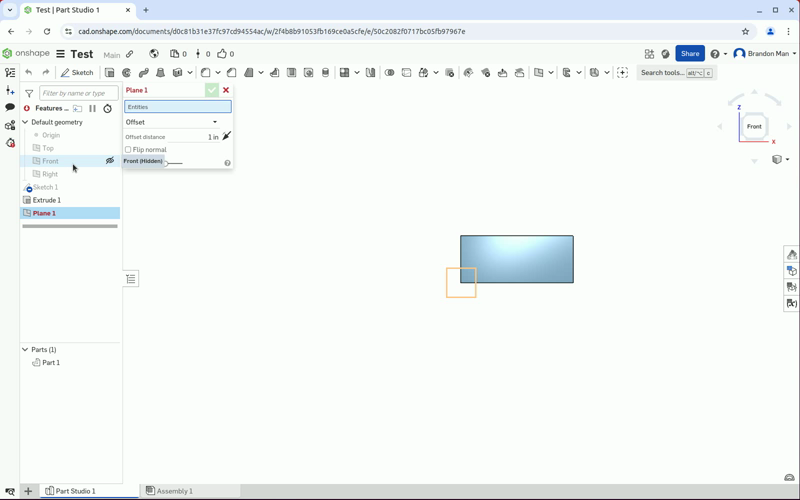
click(73, 163)
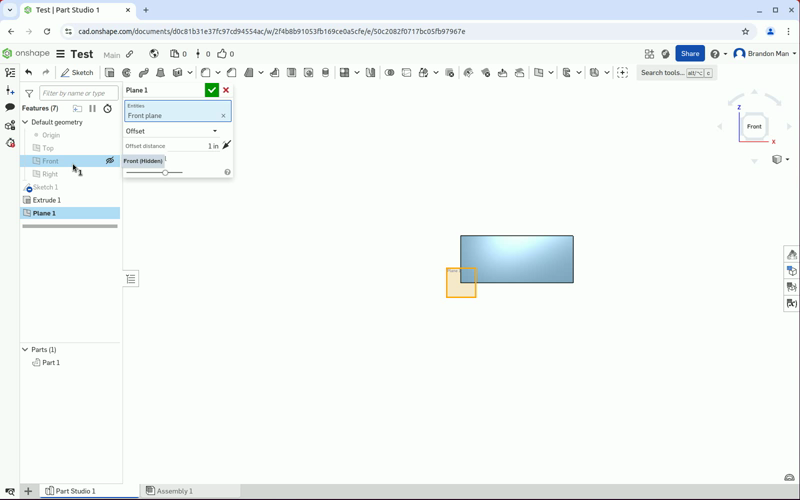
key(tab, 2)
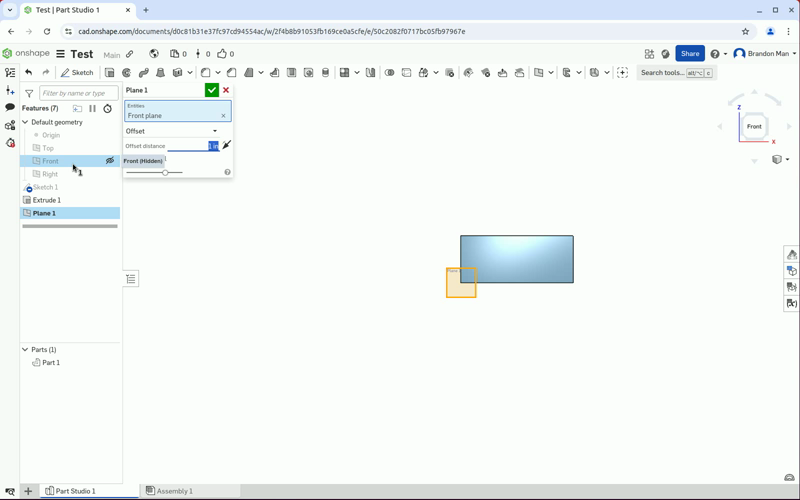
text(1.695)
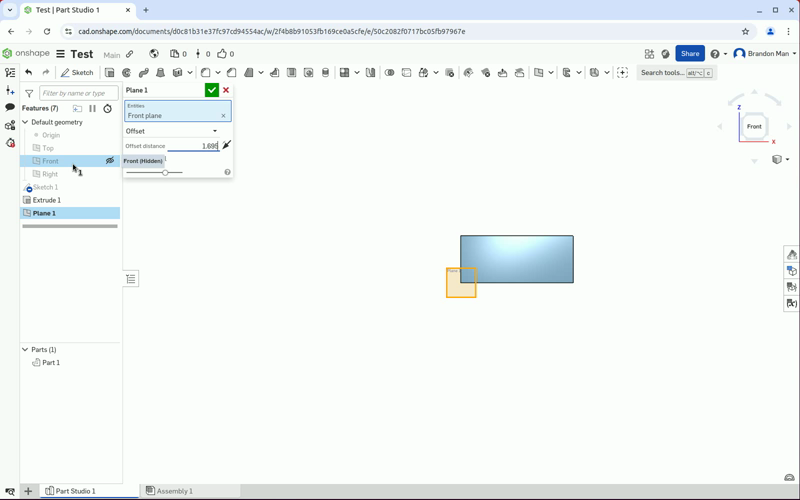
key(enter, 2)
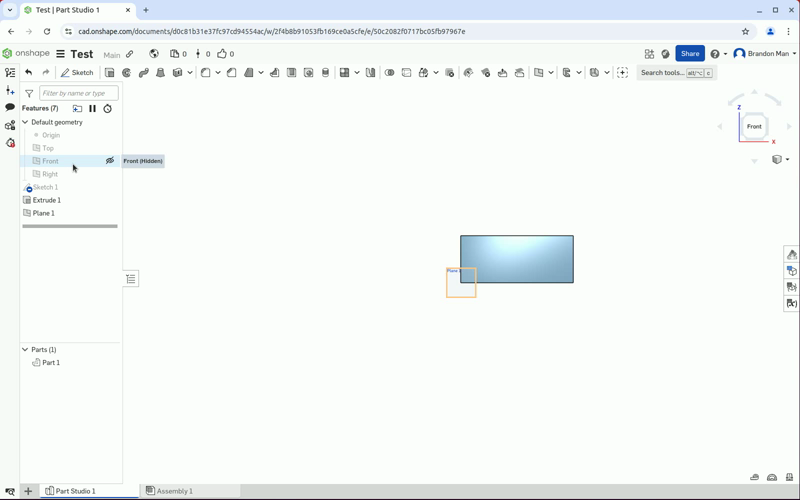
key(shift+s)
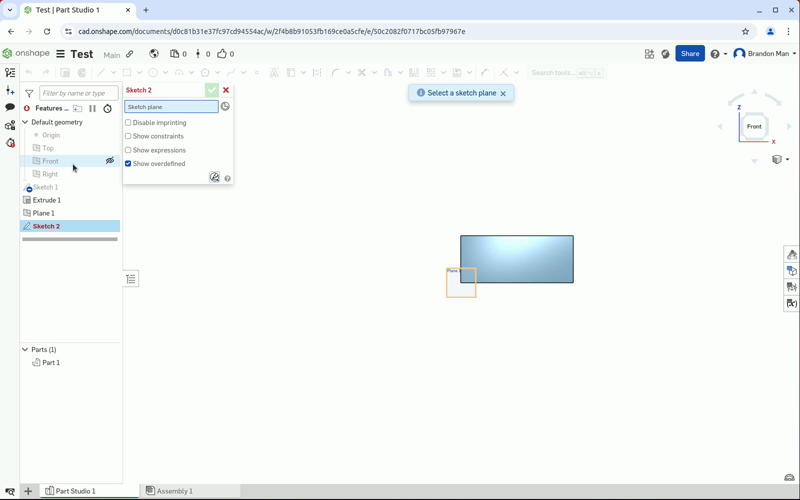
mouse_move(73, 215)
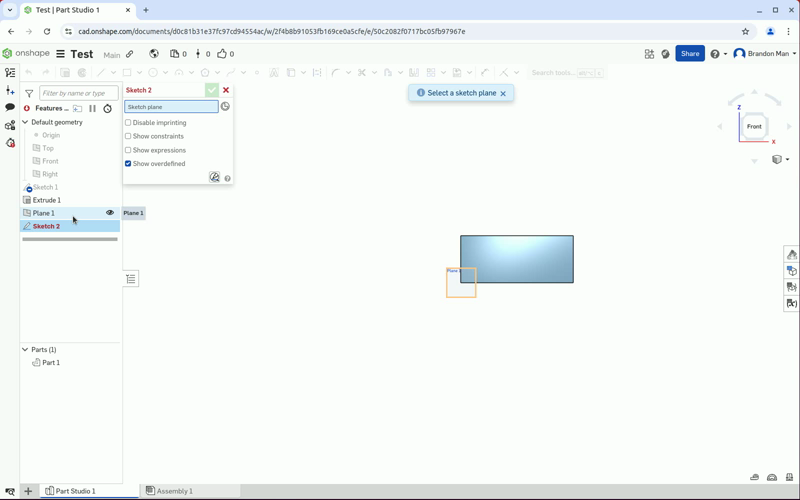
click(73, 215)
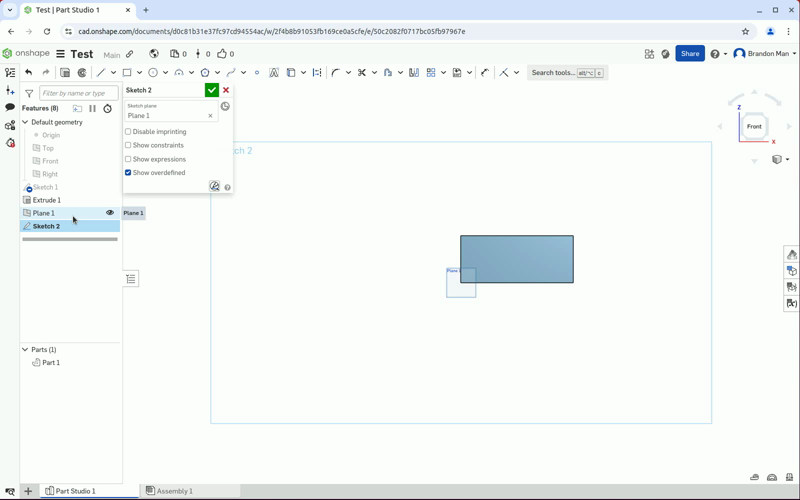
mouse_move(73, 352)
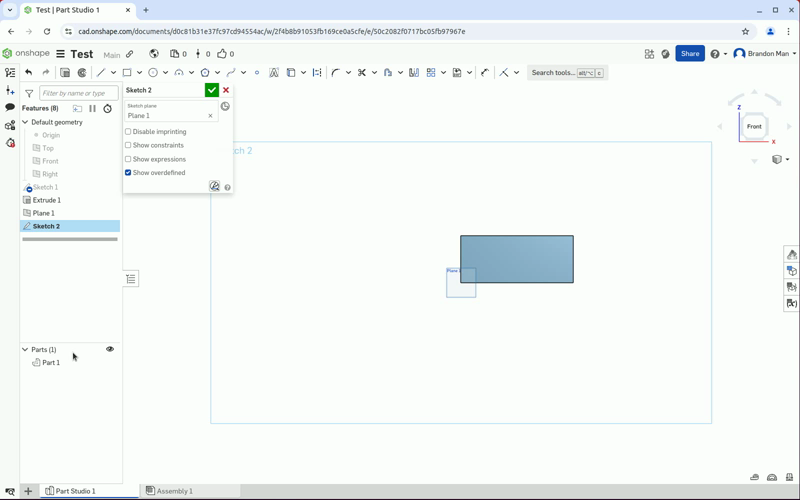
key(y)
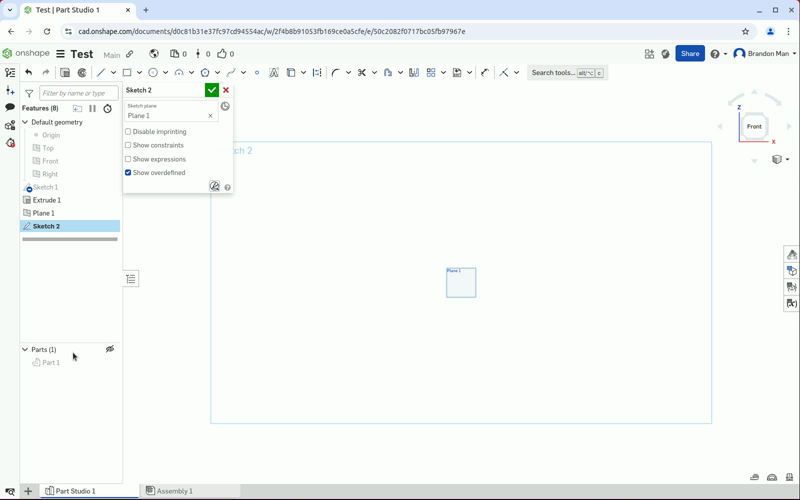
key(c)
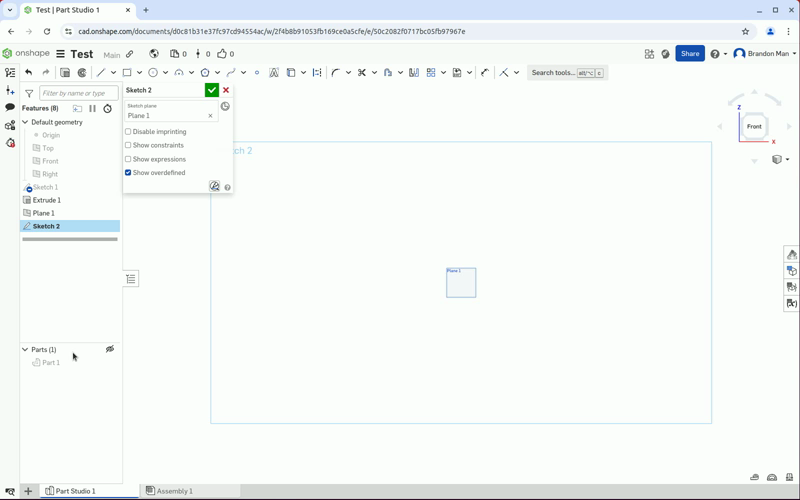
key_down(shift)
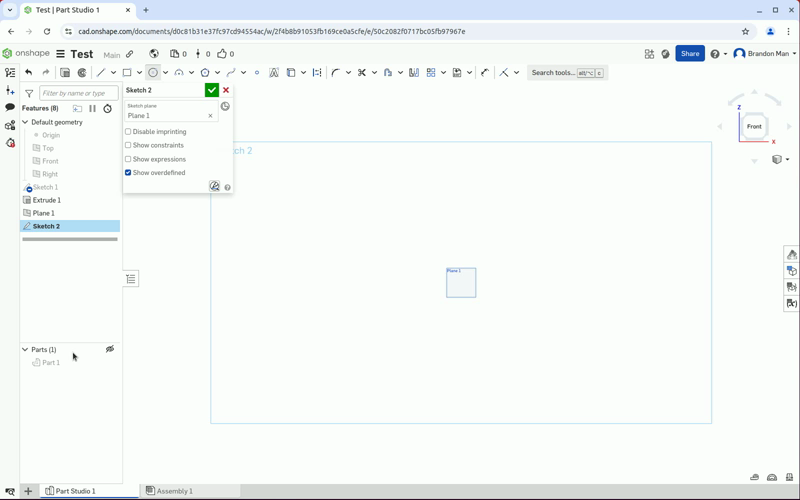
mouse_move(481, 261)
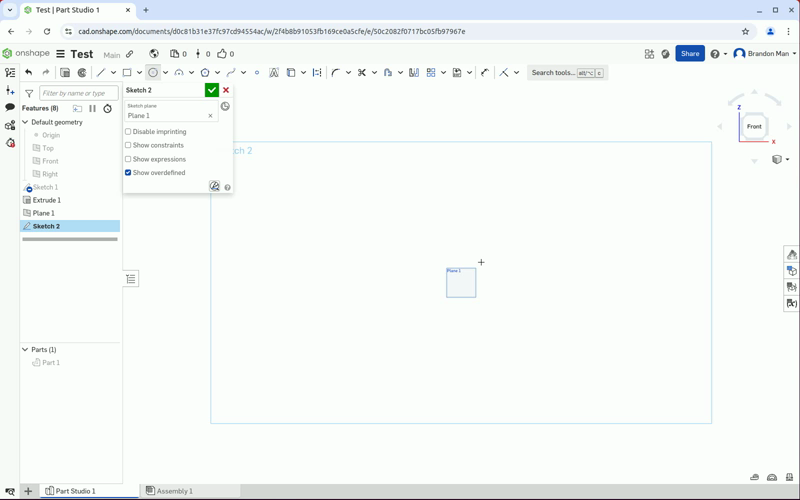
click(481, 261)
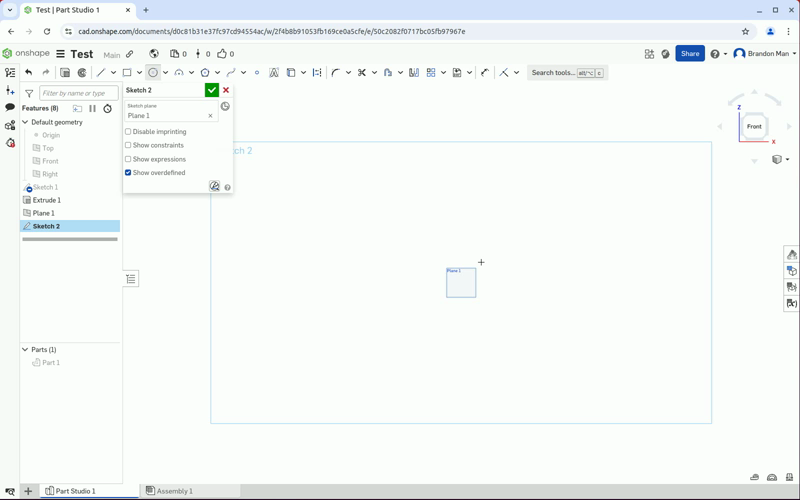
key_up(shift)
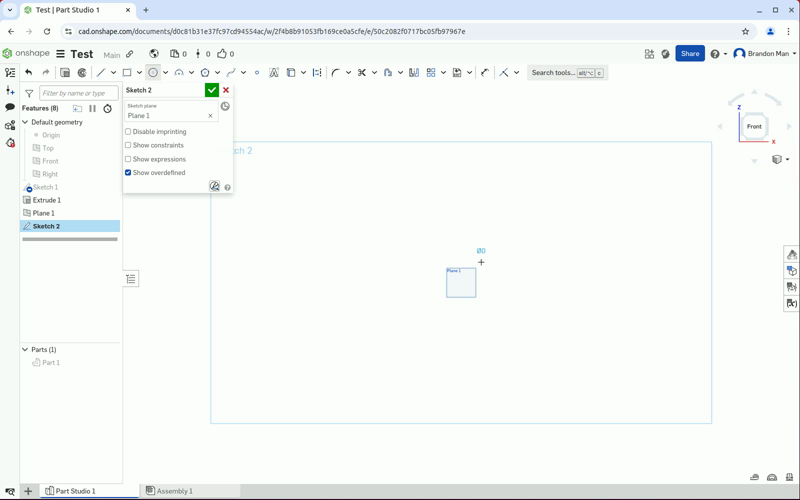
mouse_move(492, 261)
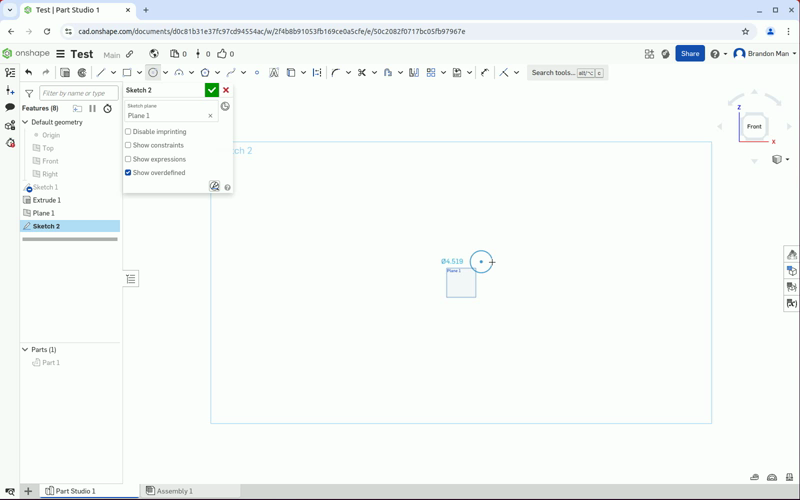
click(492, 261)
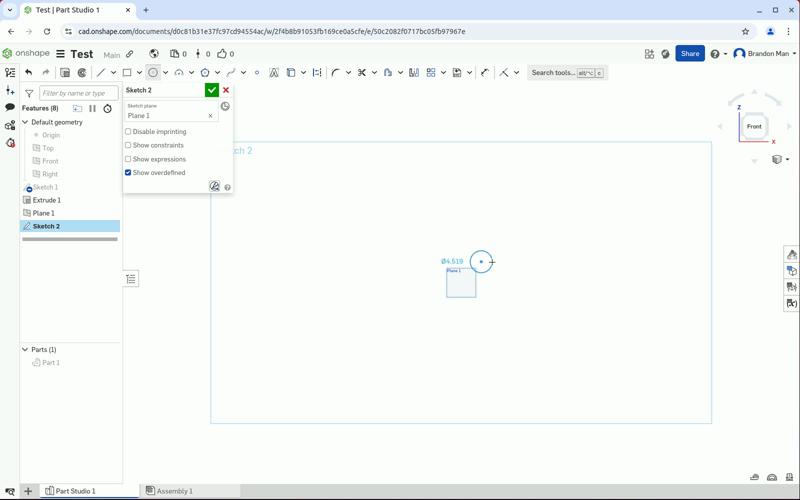
key(esc)
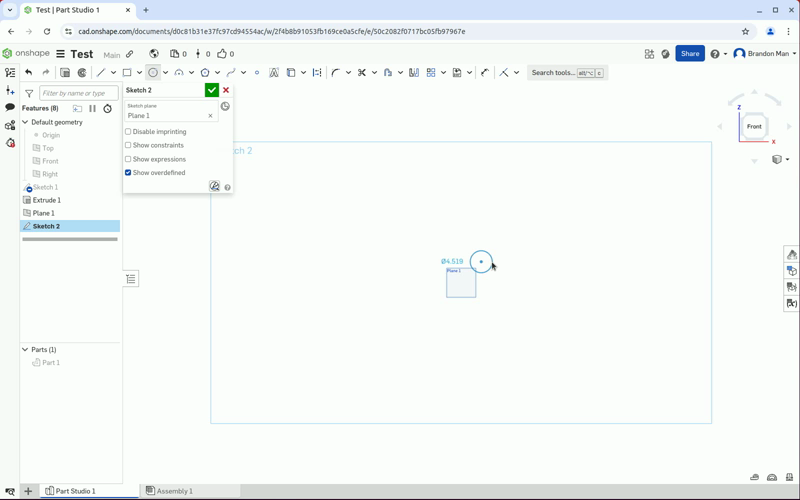
mouse_move(472, 261)
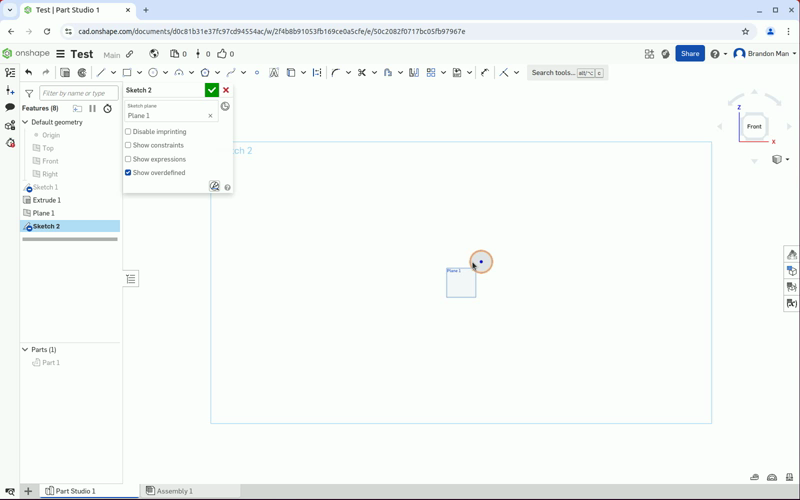
scroll(6)
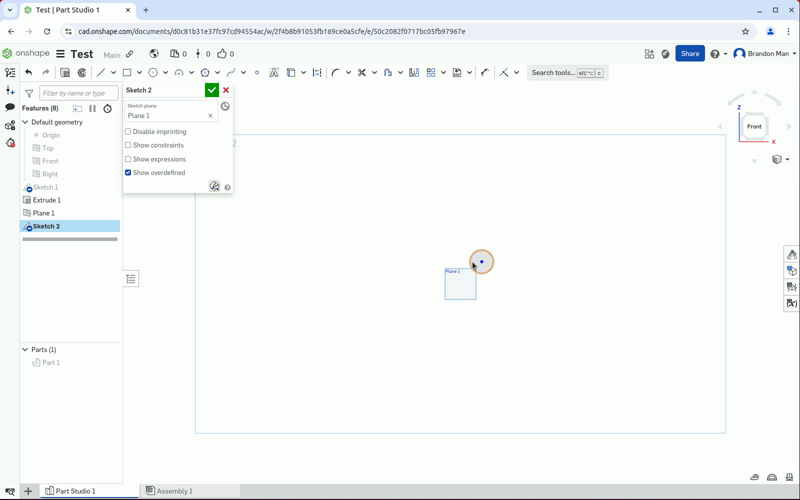
scroll(6)
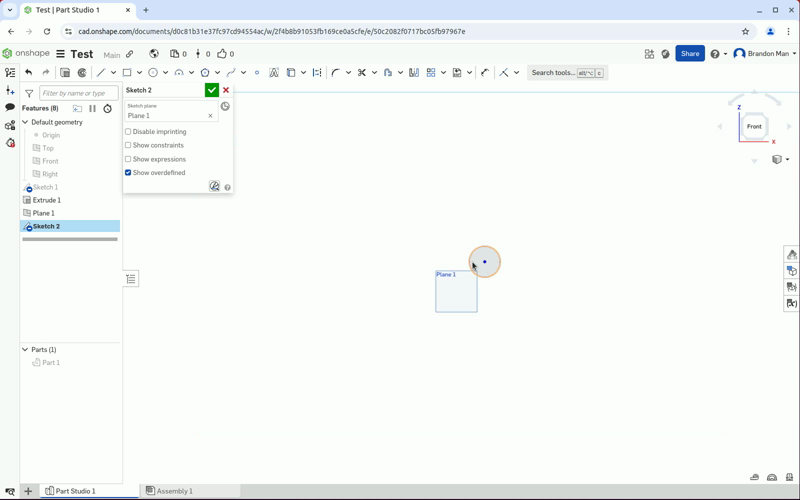
scroll(6)
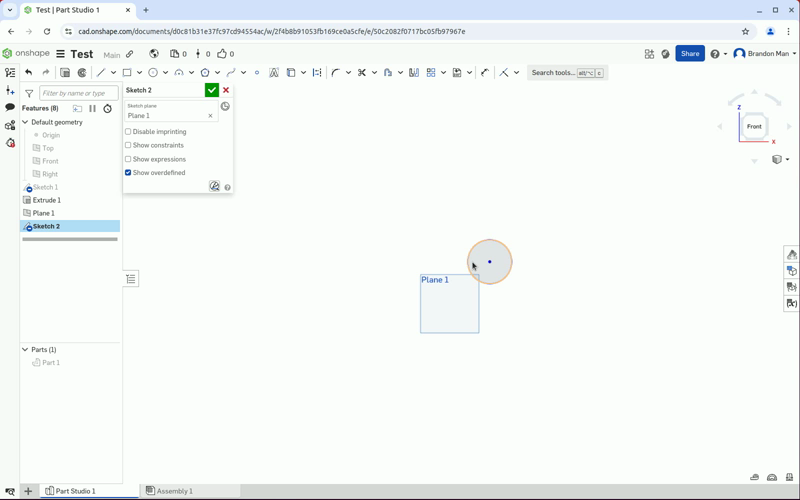
scroll(6)
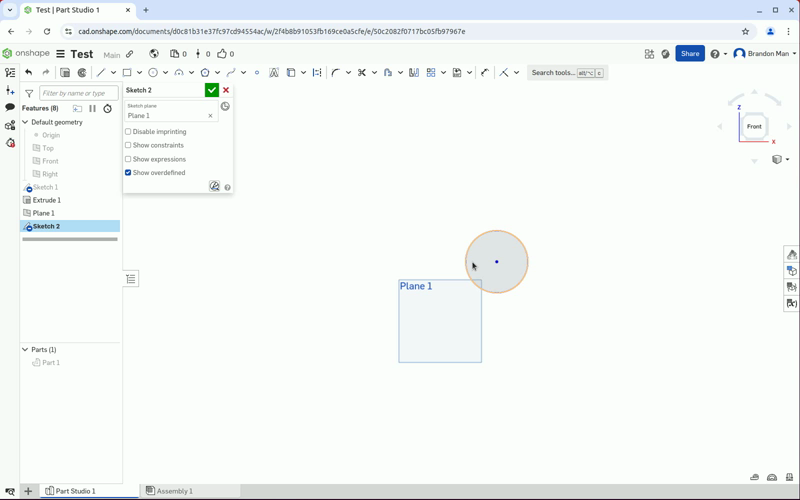
scroll(6)
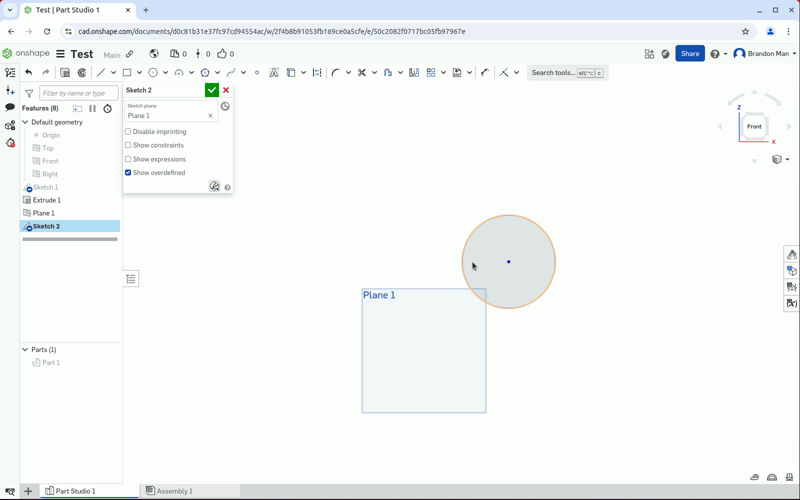
scroll(6)
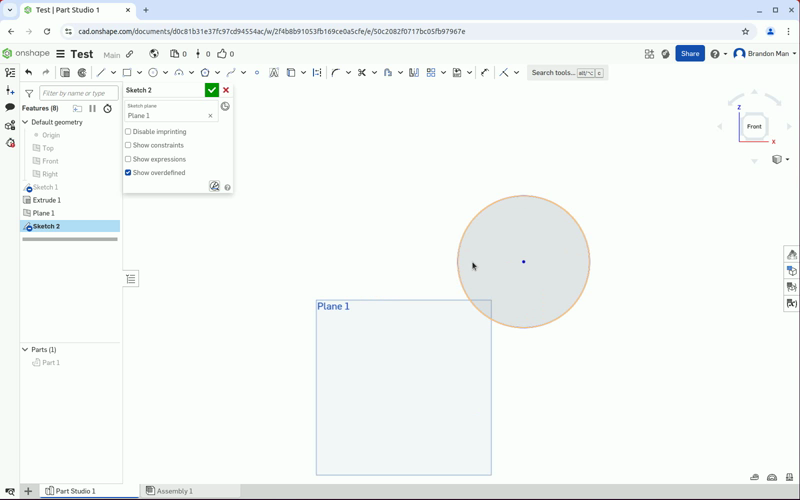
scroll(6)
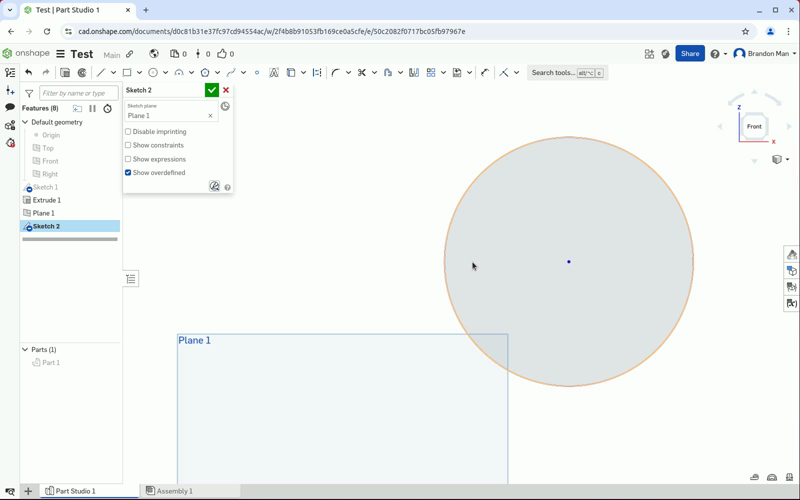
click(472, 261)
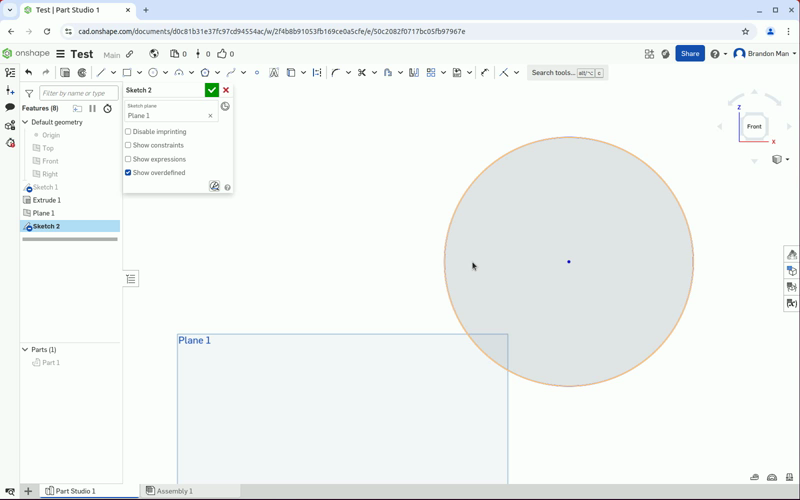
scroll(-6)
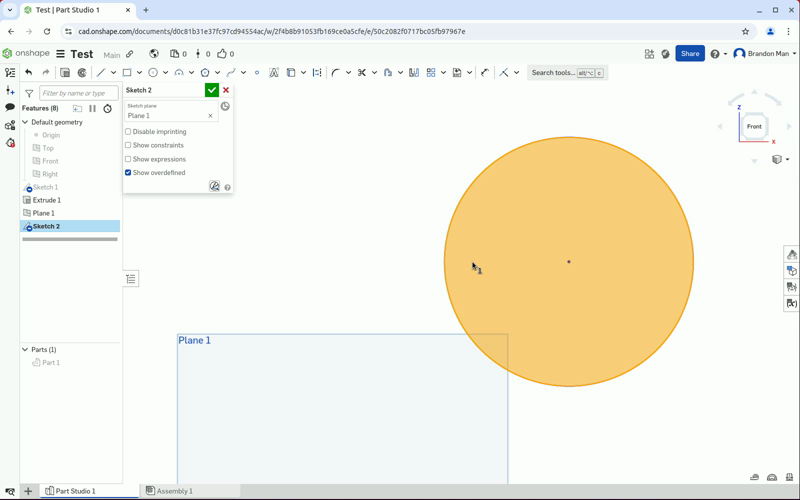
scroll(-6)
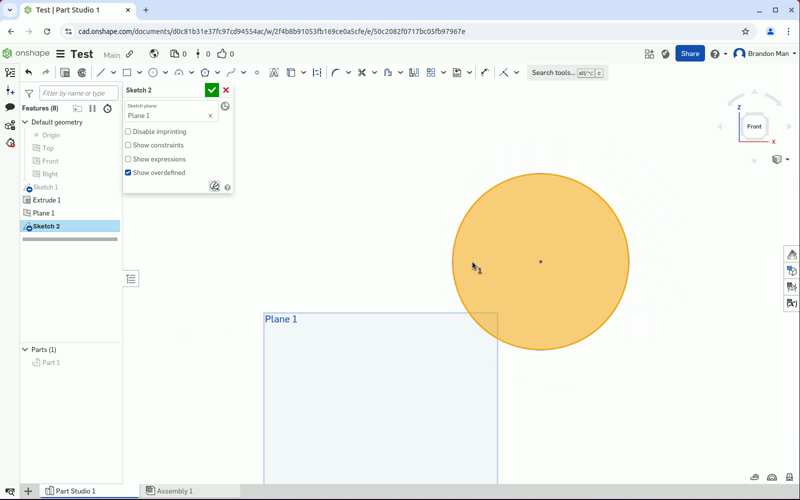
scroll(-6)
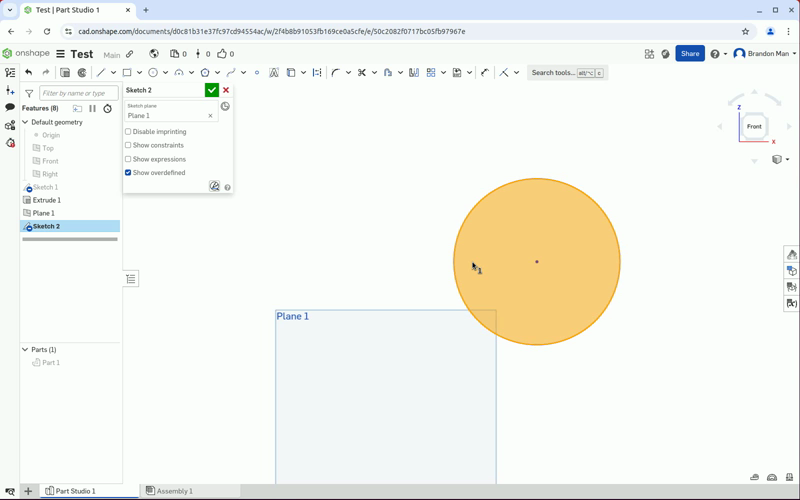
scroll(-6)
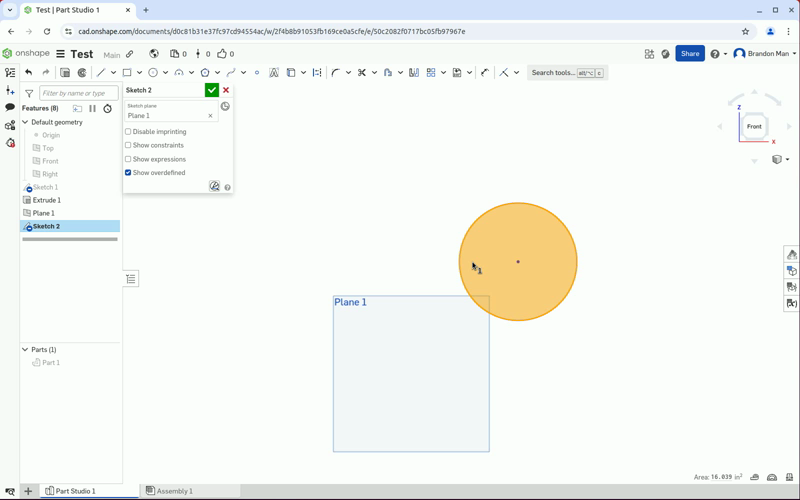
scroll(-6)
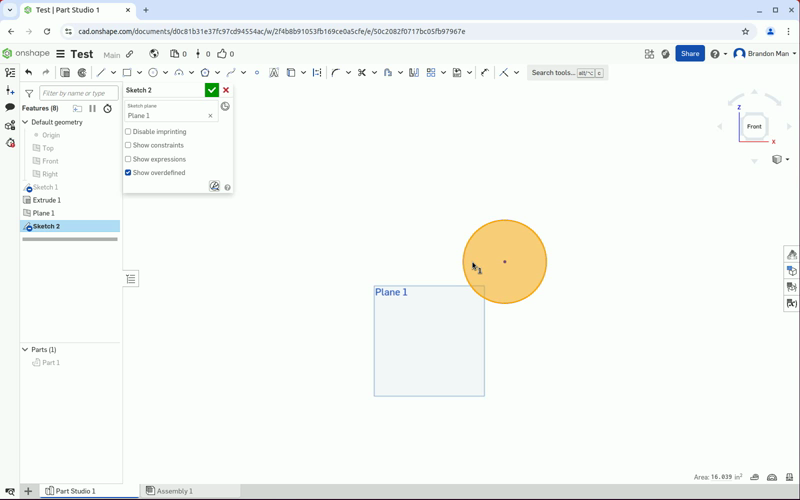
scroll(-6)
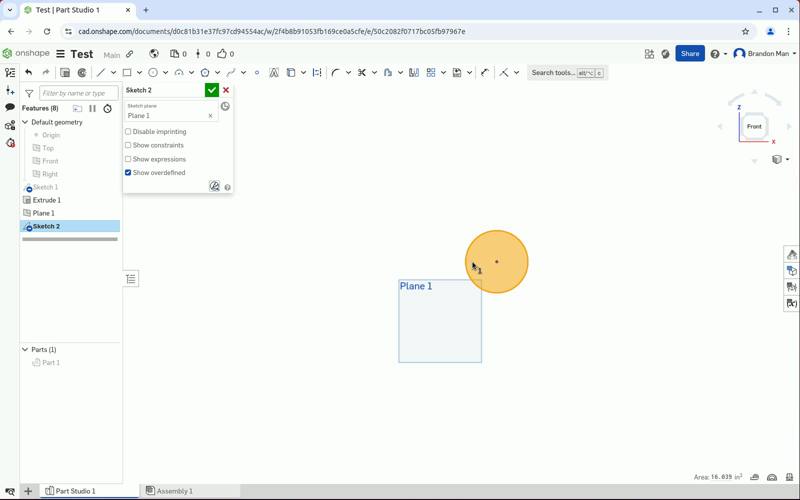
scroll(-6)
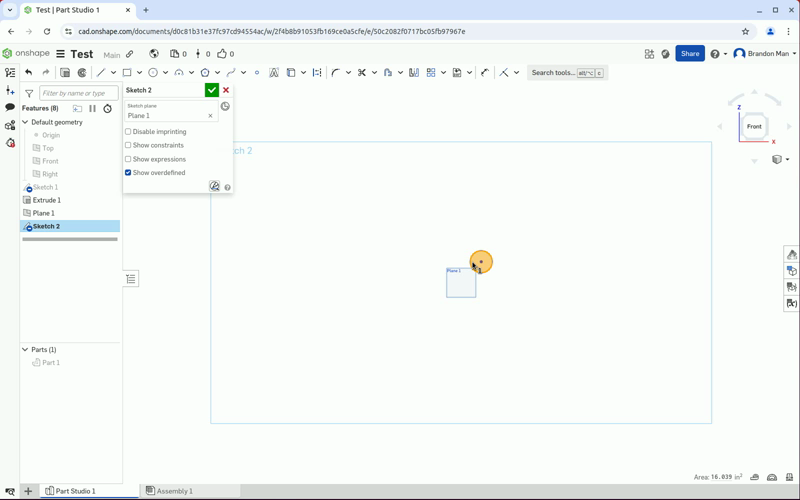
mouse_move(73, 352)
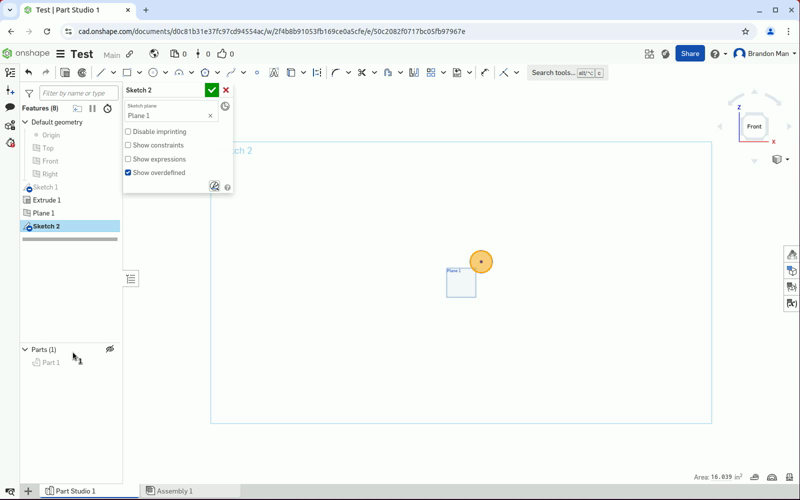
key(shift+y)
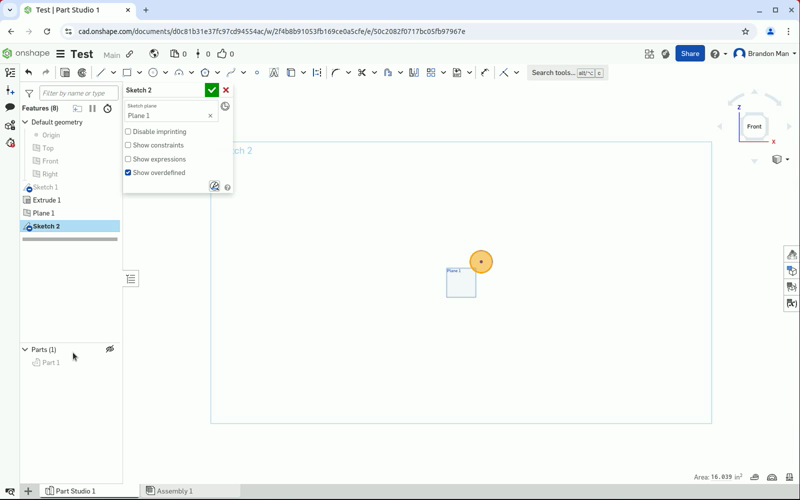
key(shift+e)
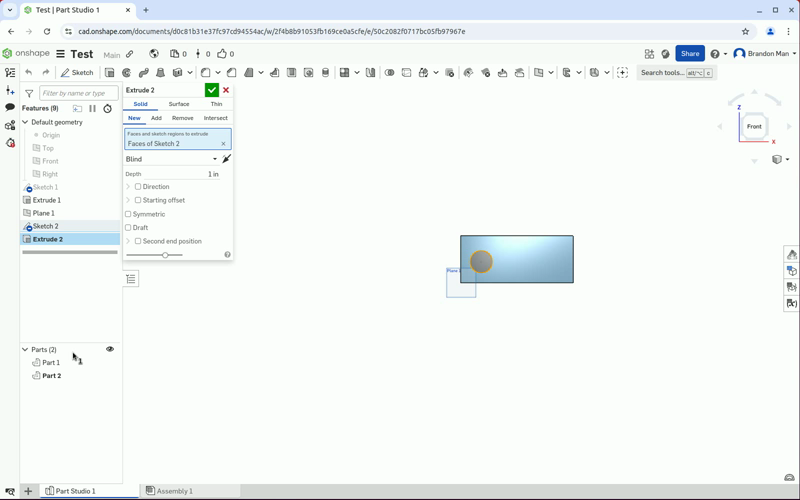
mouse_move(143, 106)
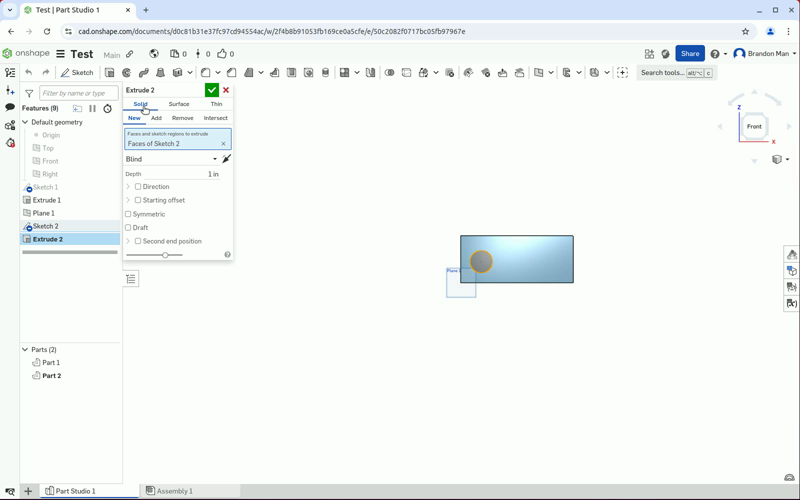
click(143, 106)
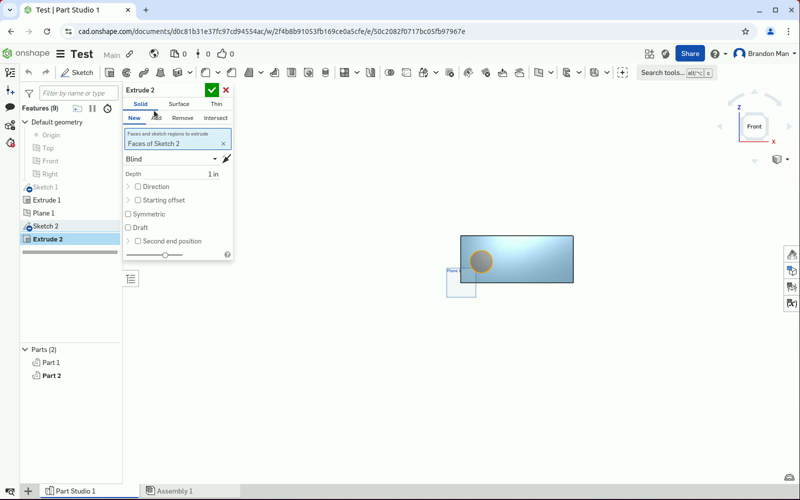
mouse_move(186, 120)
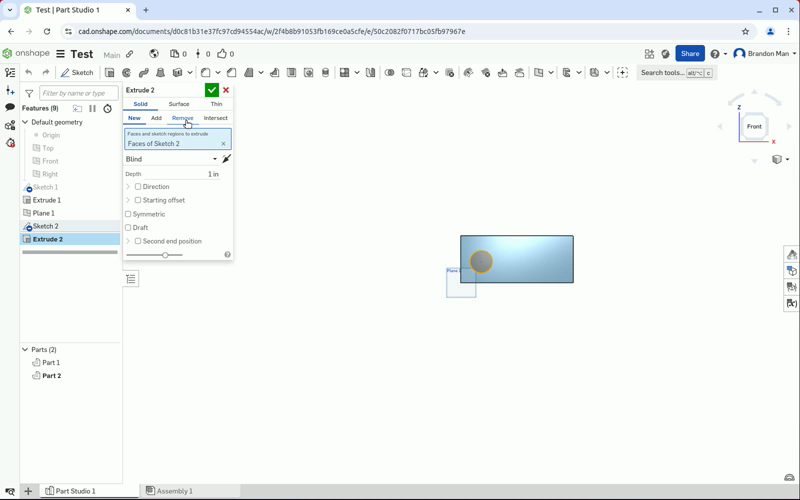
click(186, 120)
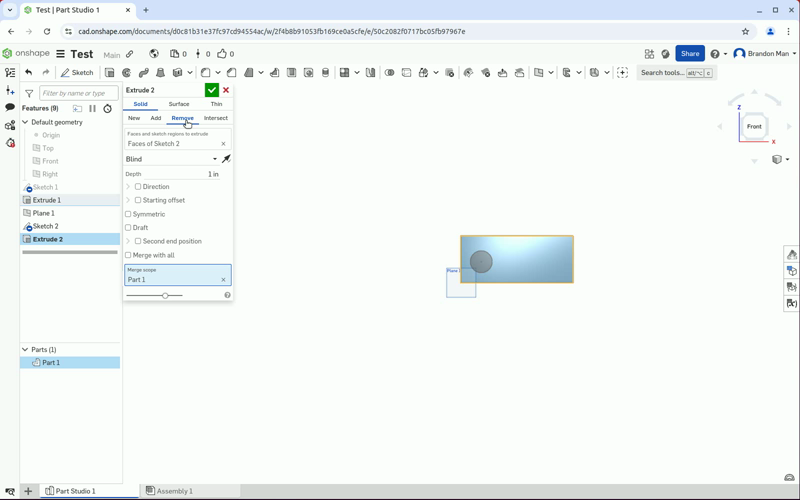
key(tab, 4)
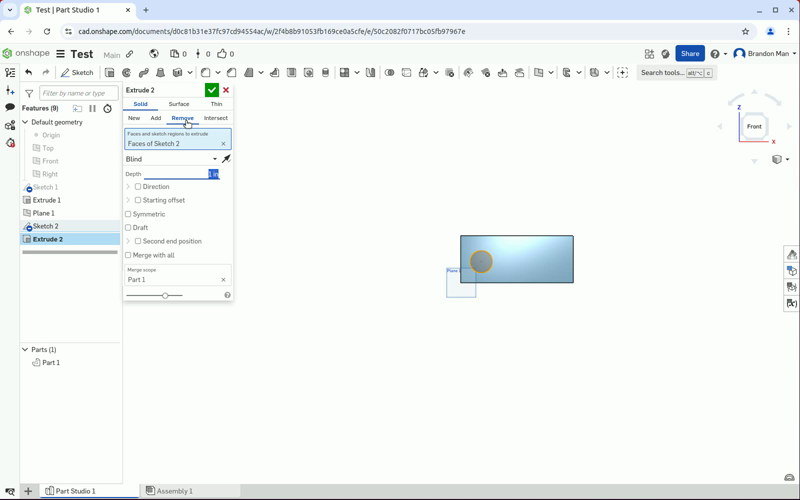
text(2.166)
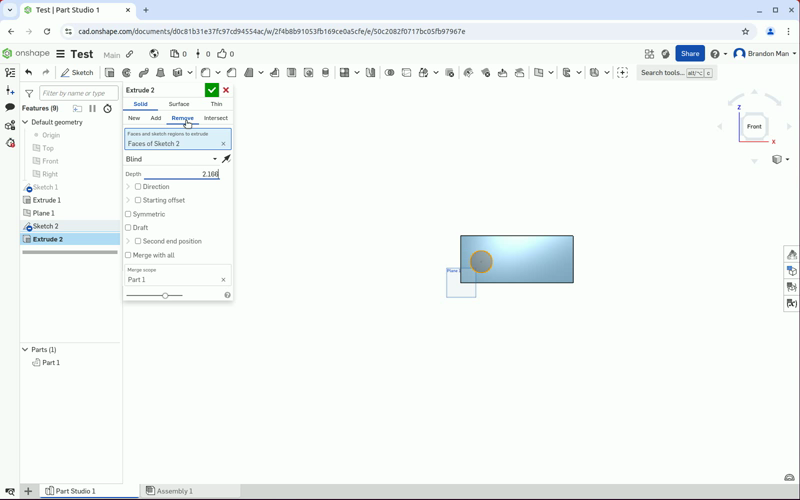
key(tab, 6)
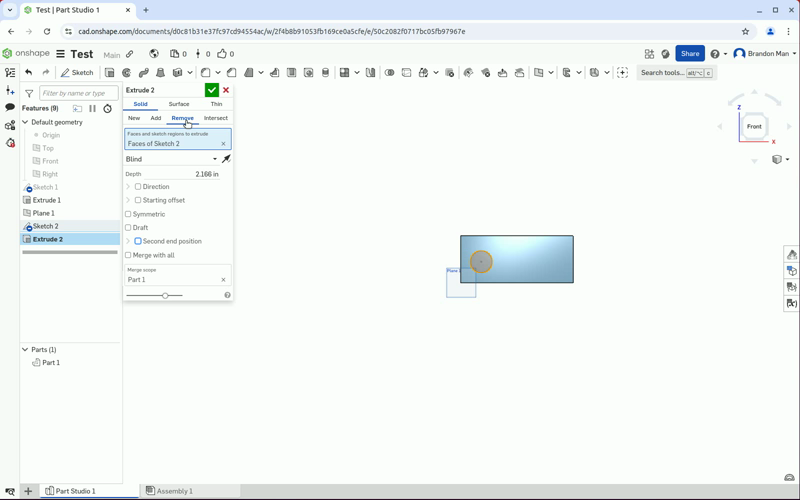
key(space)
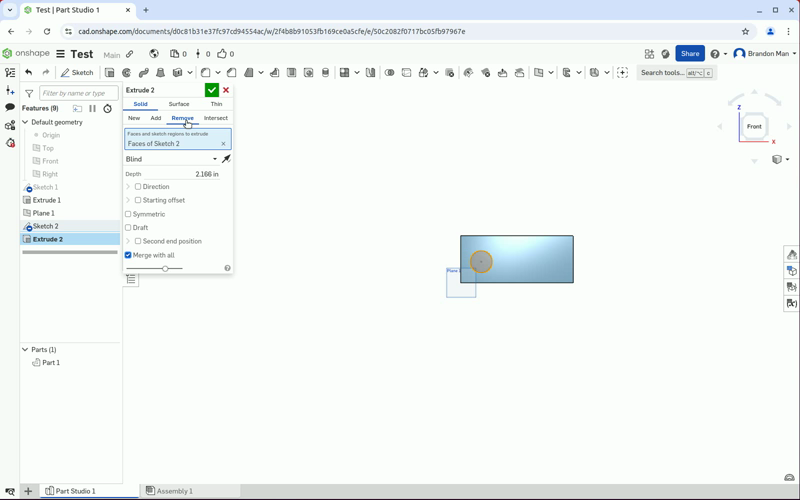
key(enter)
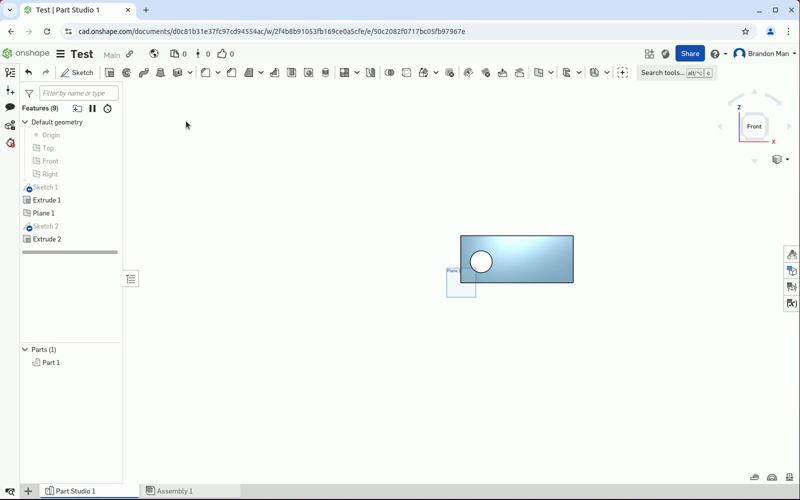
key(shift+h)
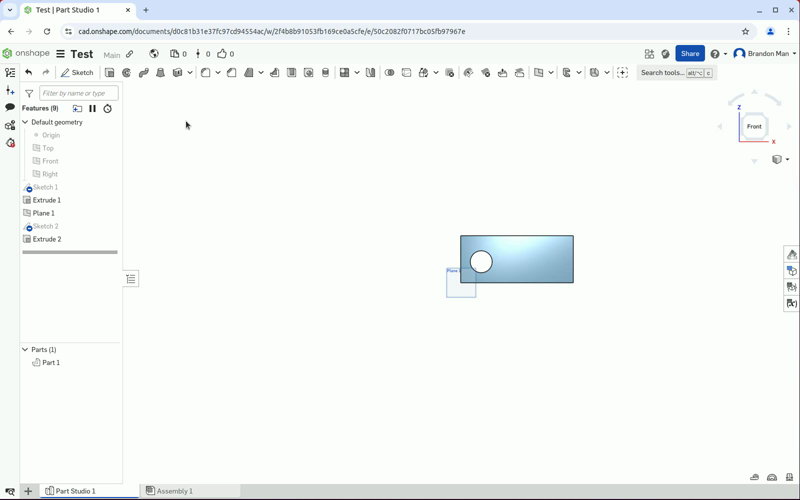
key(shift+h)
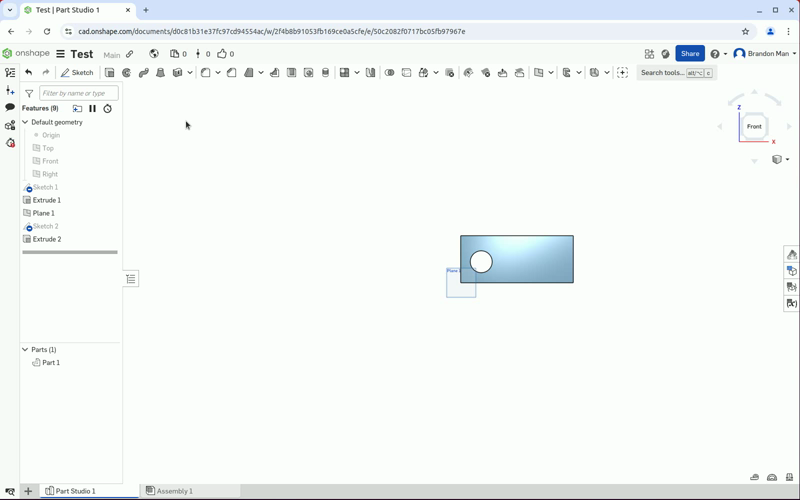
mouse_move(73, 189)
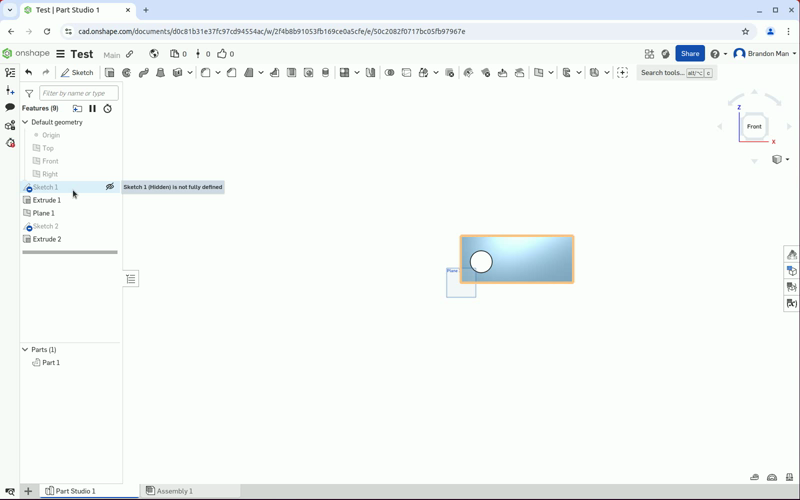
click(73, 189)
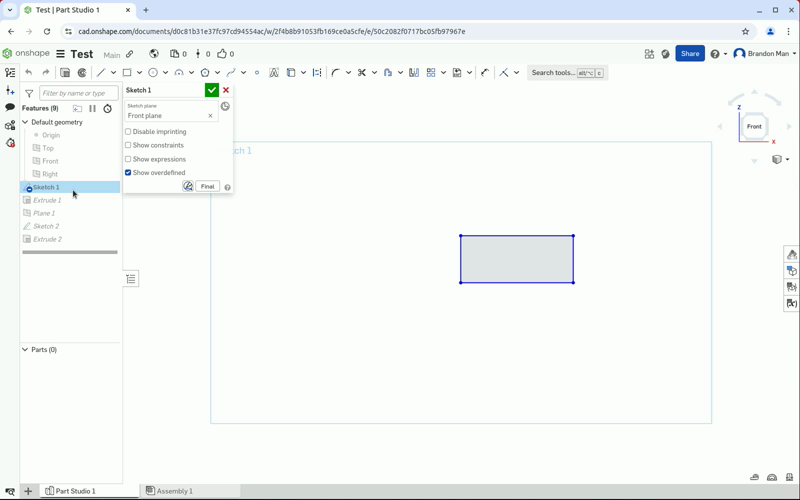
mouse_move(229, 92)
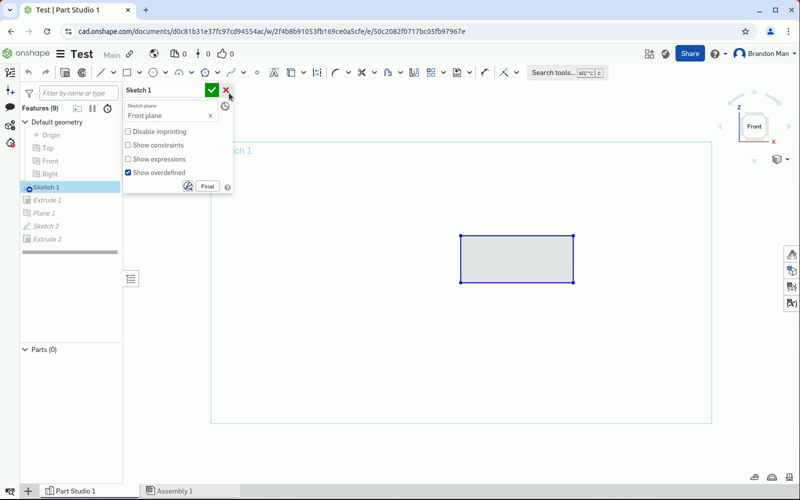
click(229, 92)
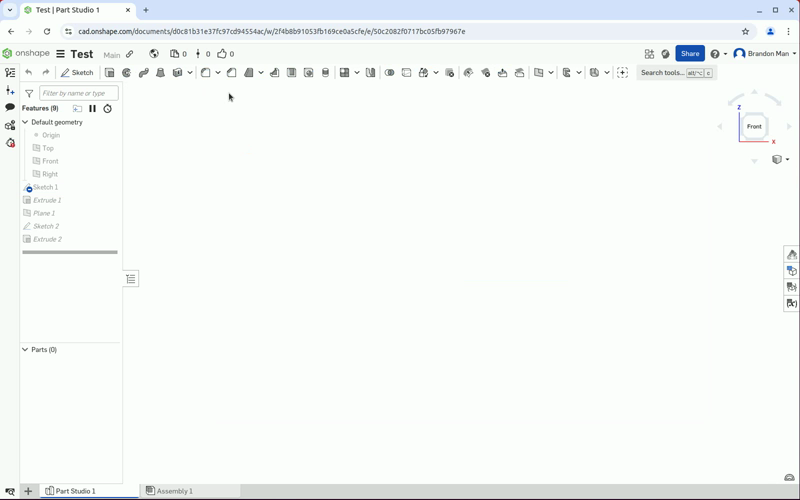
key(shift+s)
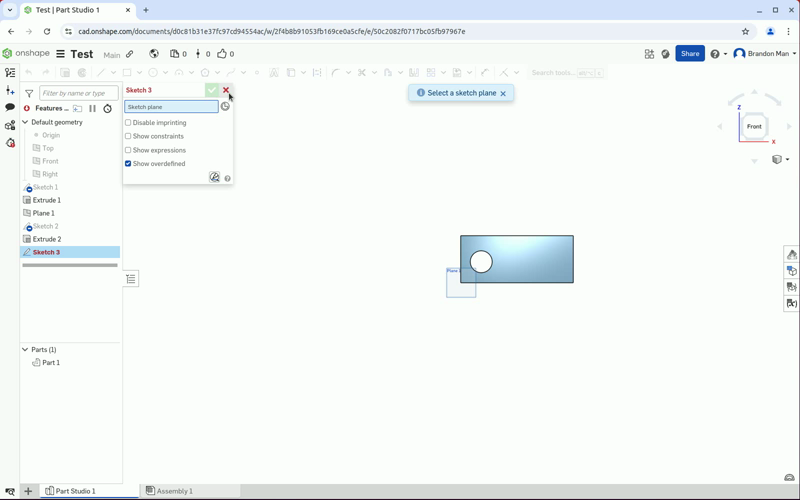
mouse_move(73, 215)
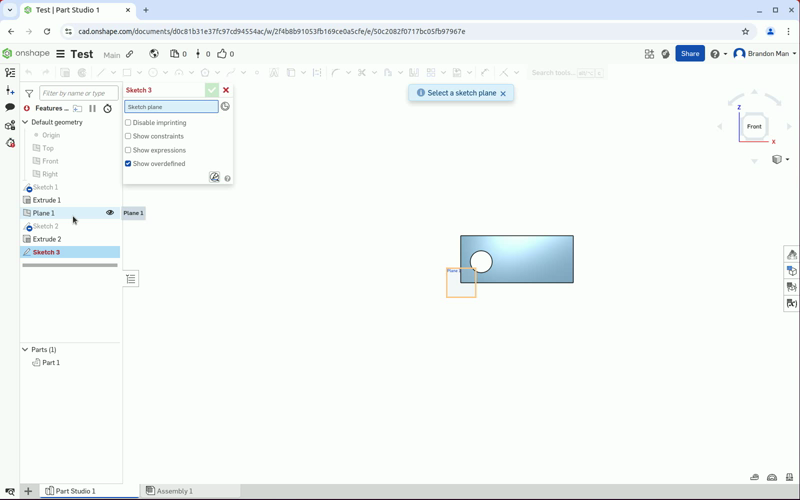
click(73, 215)
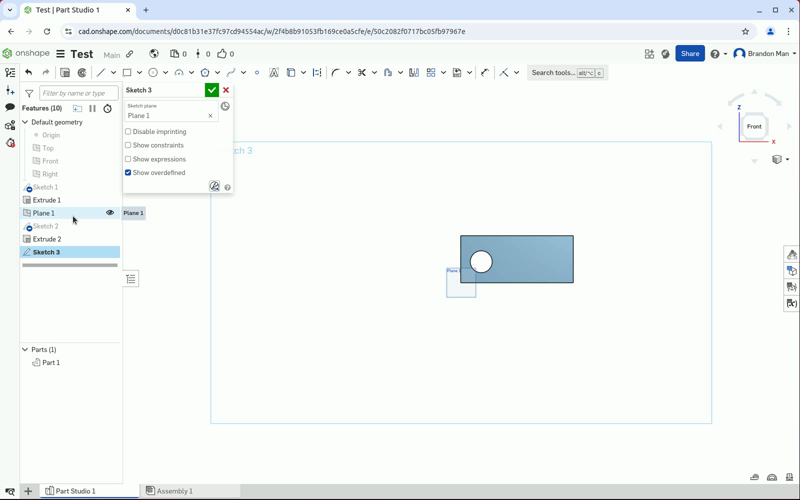
mouse_move(73, 352)
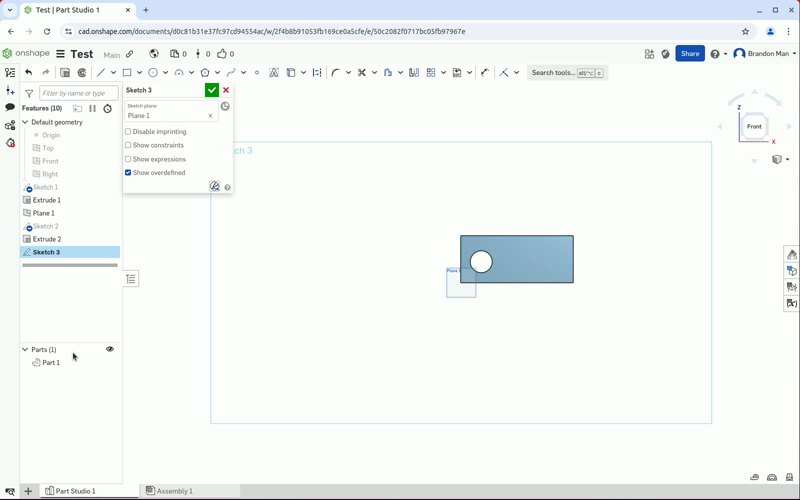
key(y)
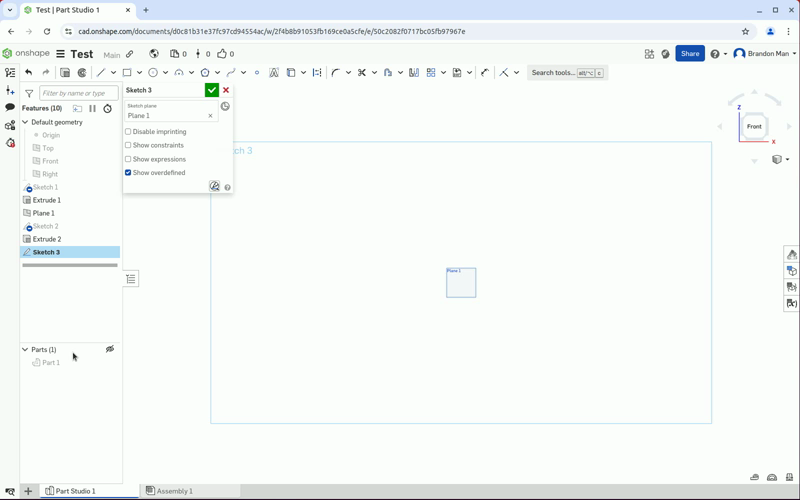
key(c)
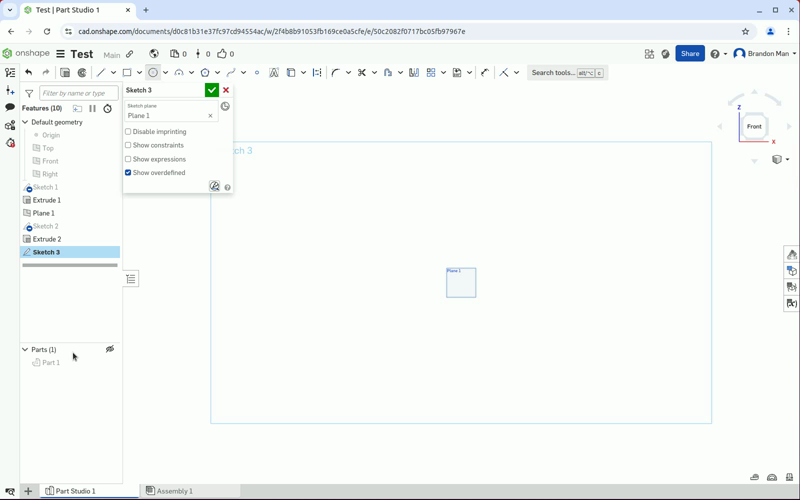
key_down(shift)
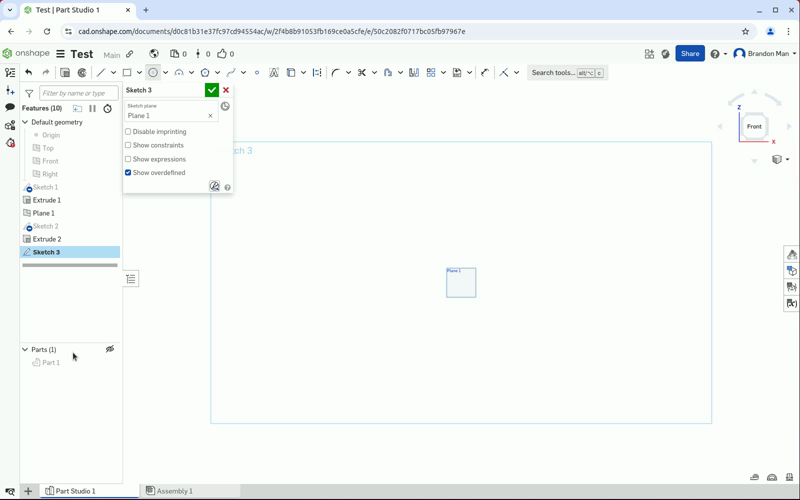
mouse_move(554, 261)
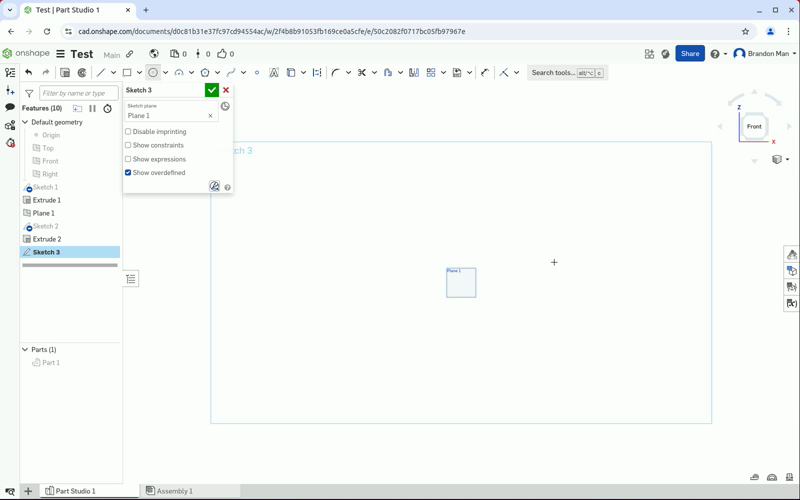
click(554, 261)
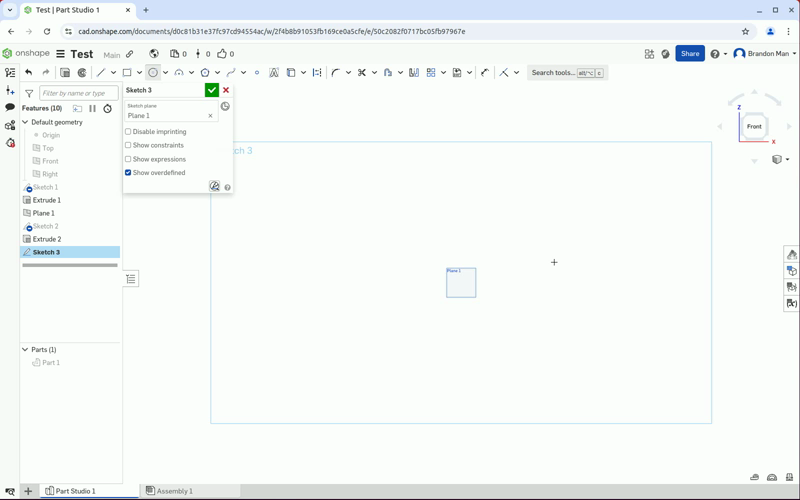
key_up(shift)
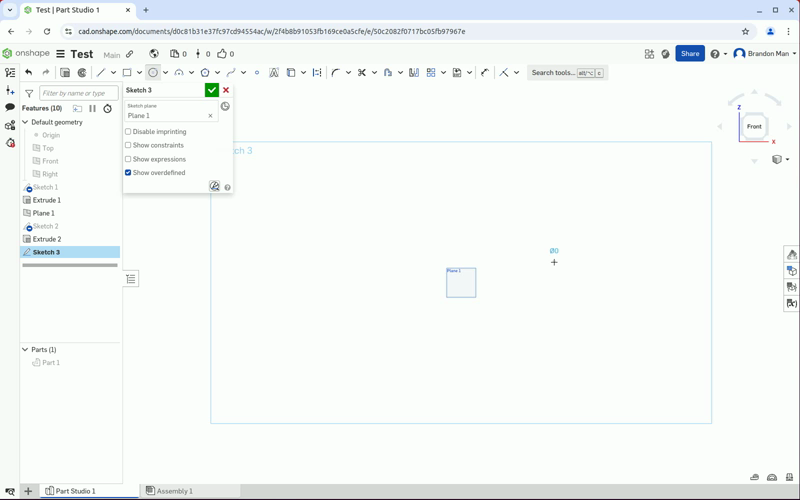
mouse_move(564, 261)
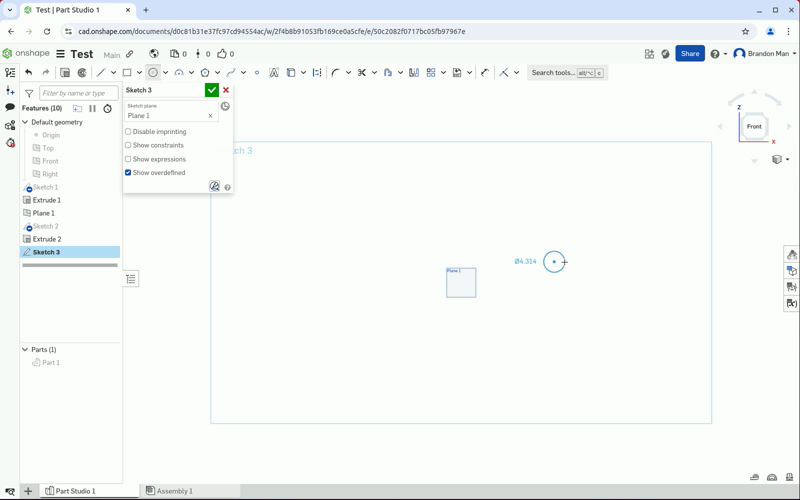
click(564, 261)
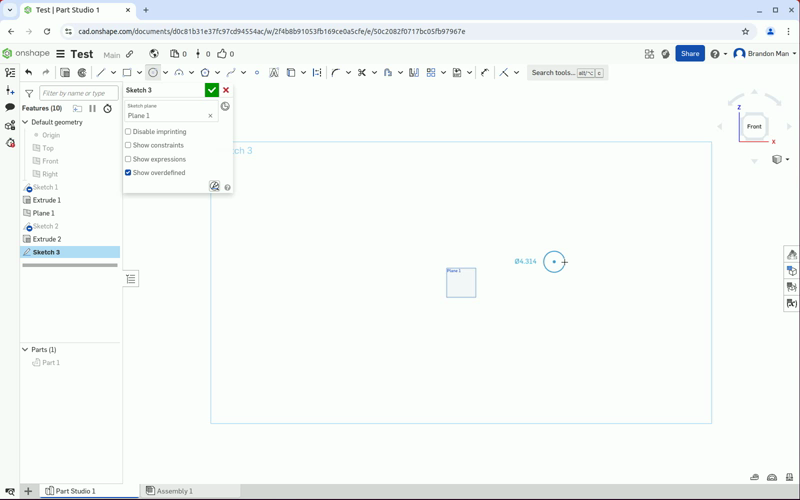
key(esc)
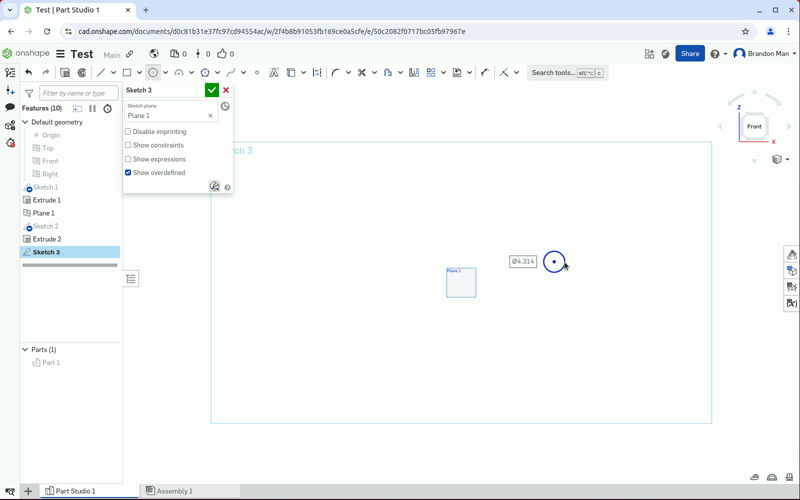
mouse_move(558, 266)
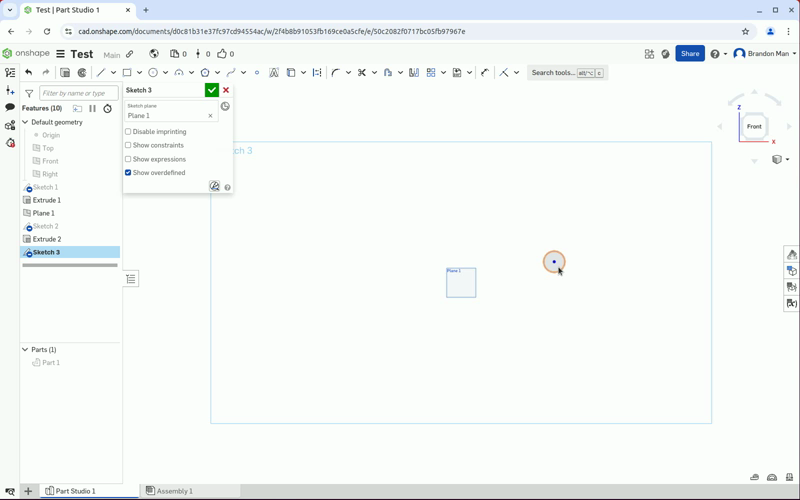
scroll(6)
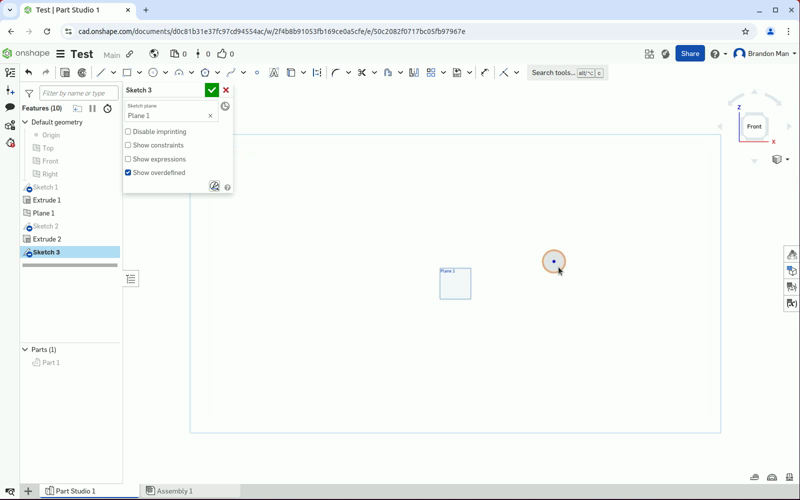
scroll(6)
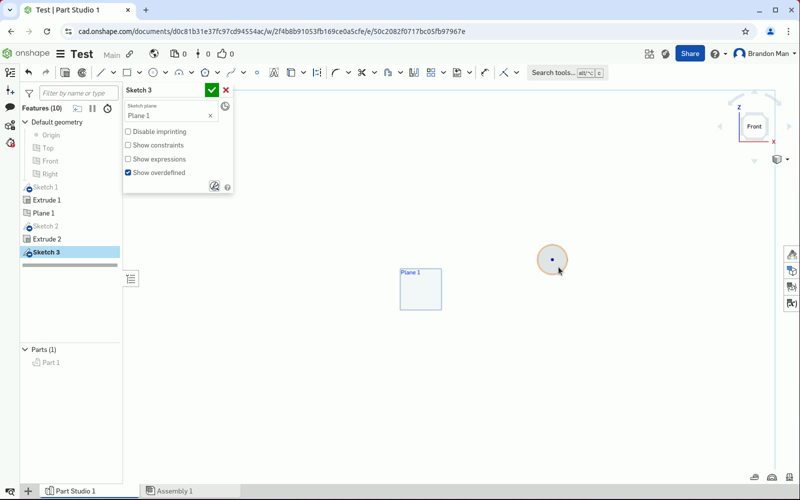
scroll(6)
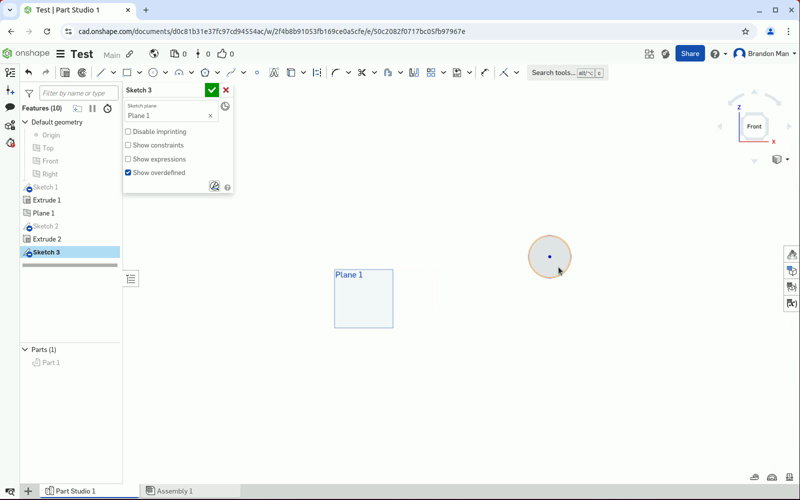
scroll(6)
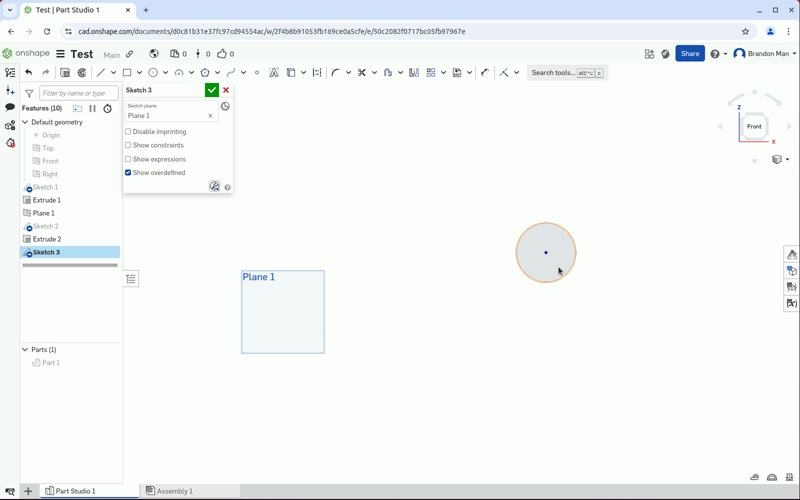
scroll(6)
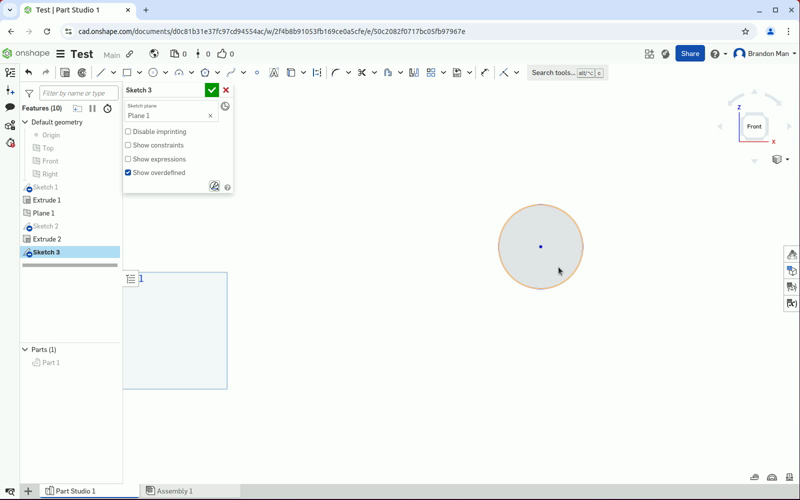
scroll(6)
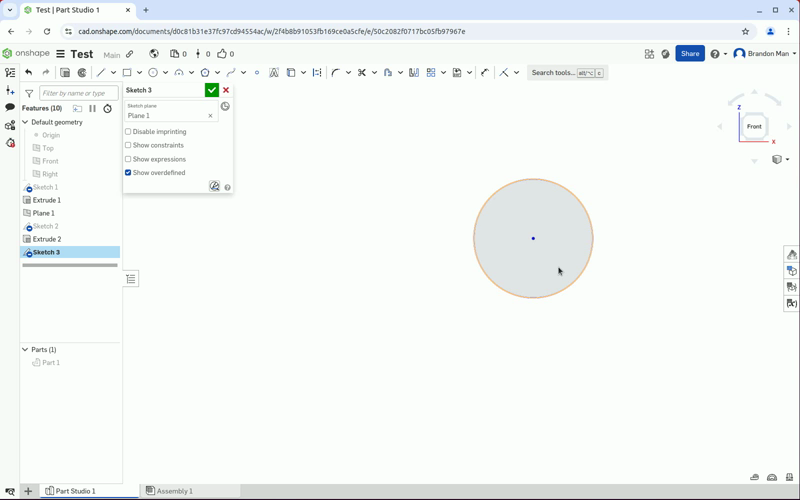
scroll(6)
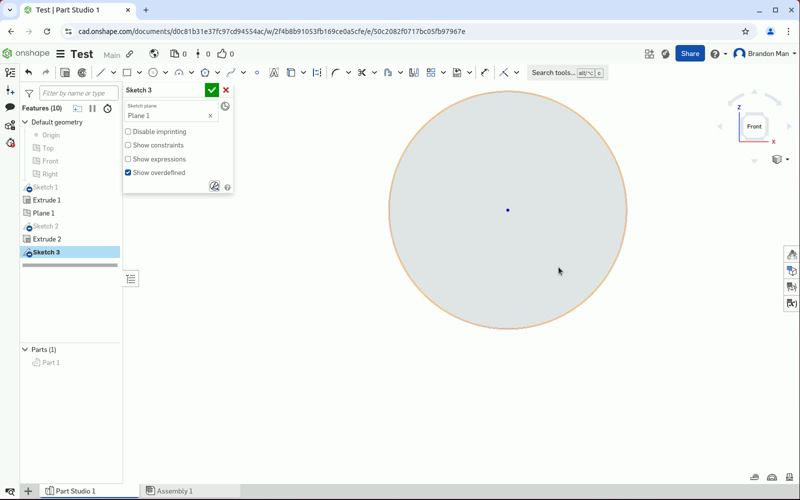
click(558, 266)
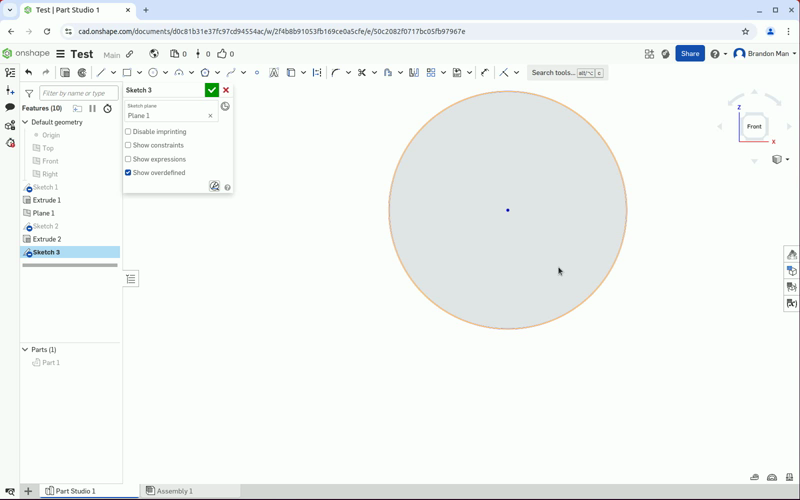
scroll(-6)
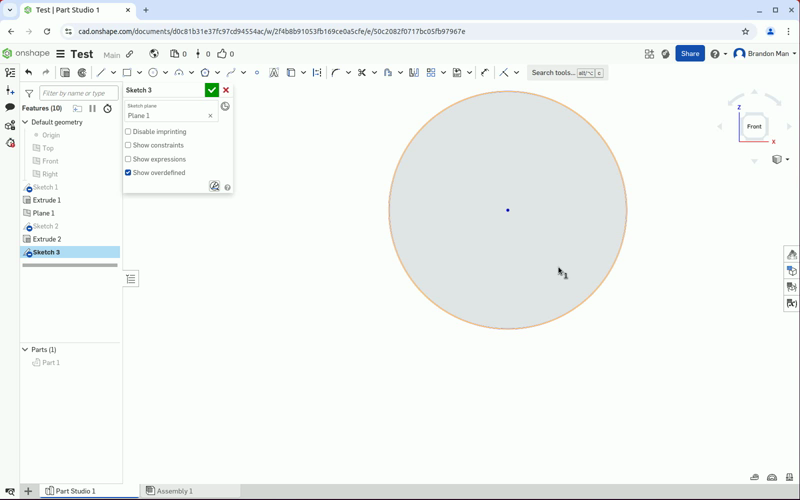
scroll(-6)
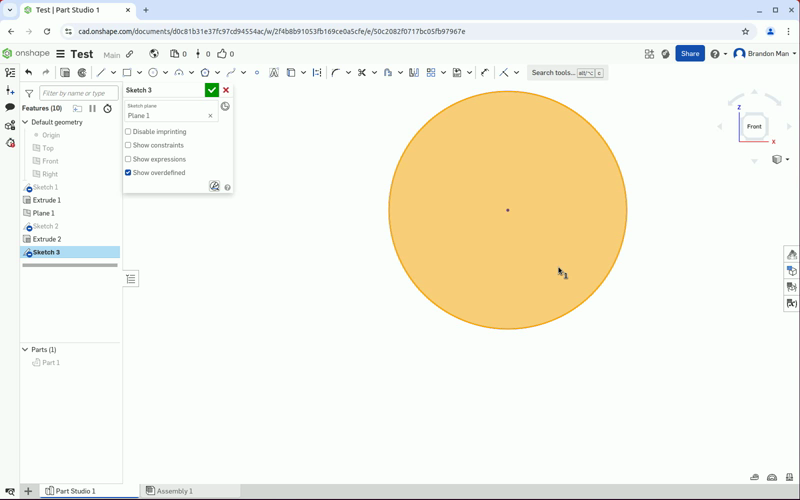
scroll(-6)
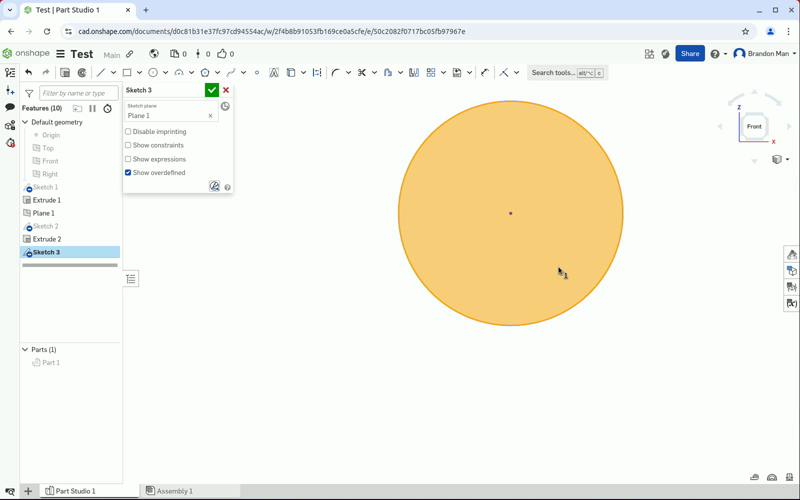
scroll(-6)
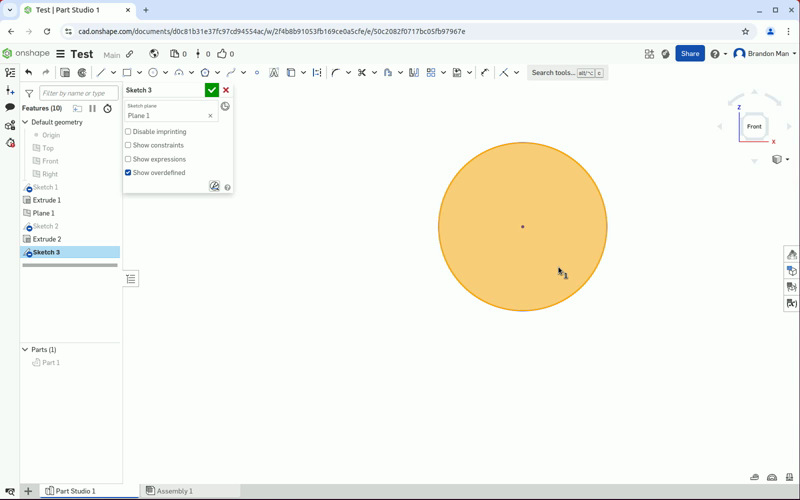
scroll(-6)
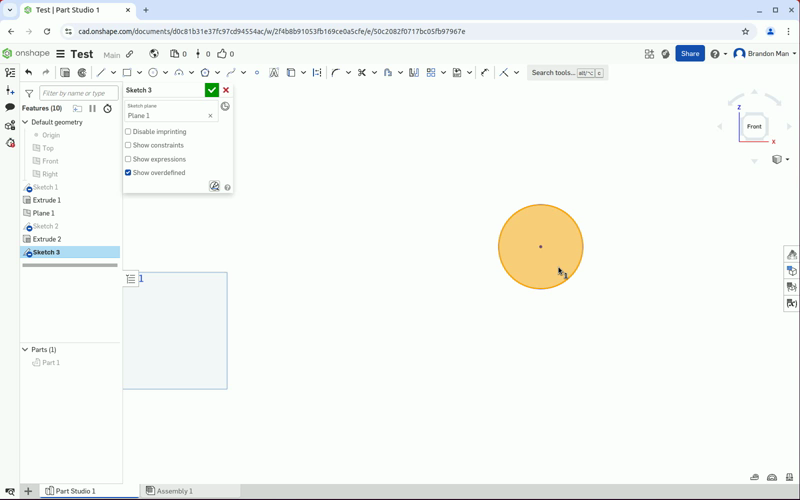
scroll(-6)
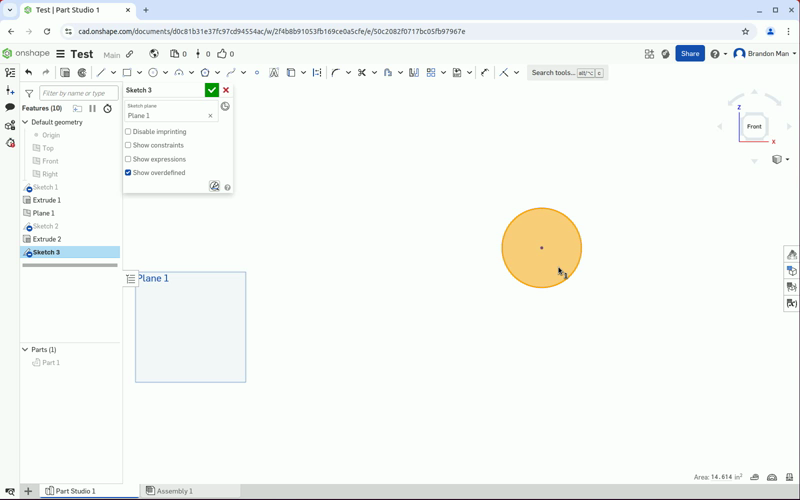
scroll(-6)
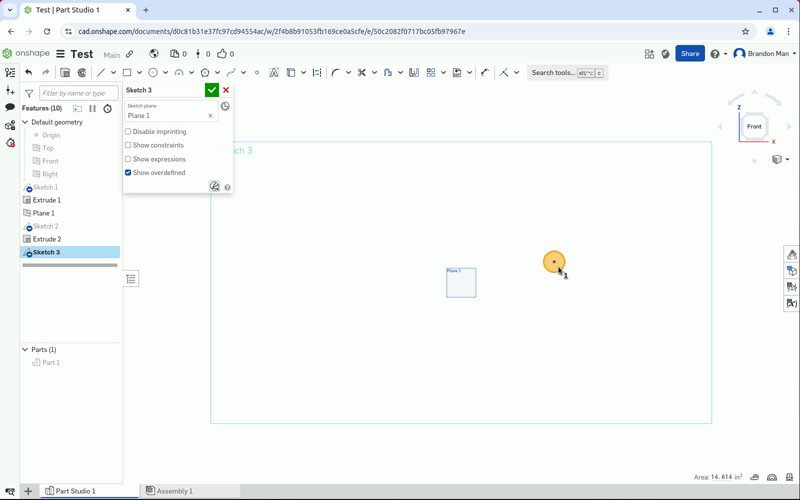
mouse_move(73, 352)
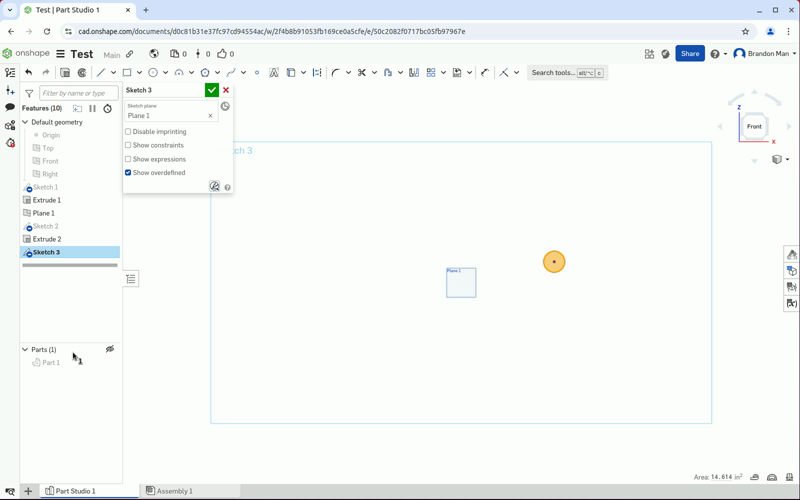
key(shift+y)
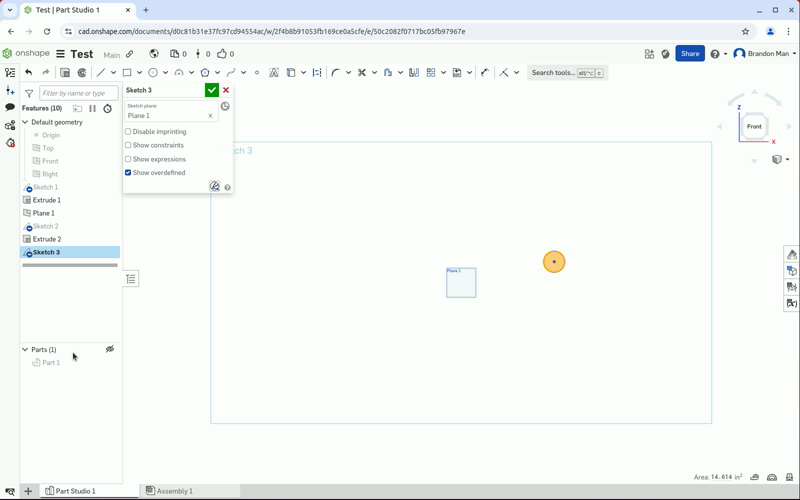
key(shift+e)
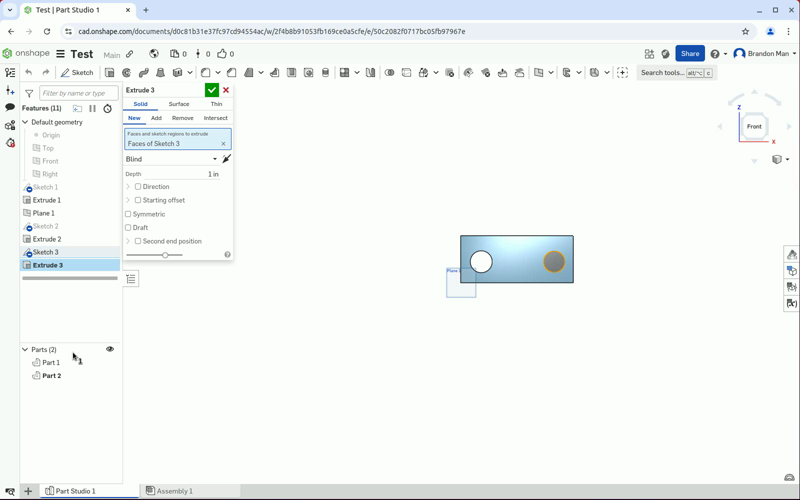
mouse_move(143, 106)
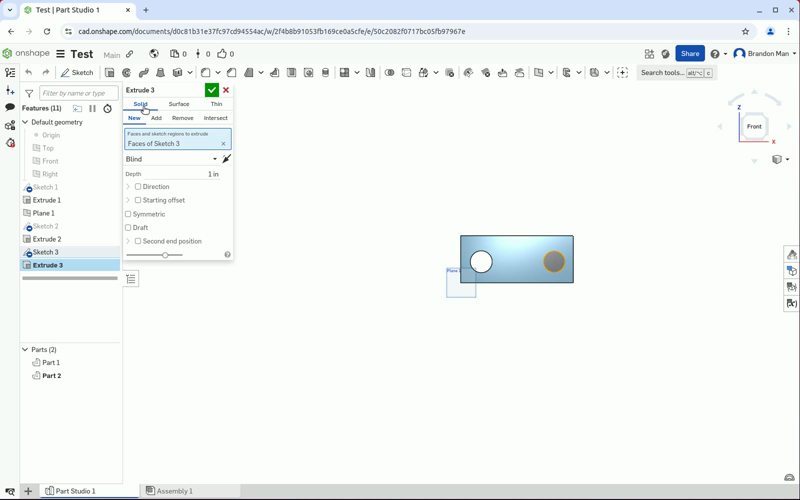
click(143, 106)
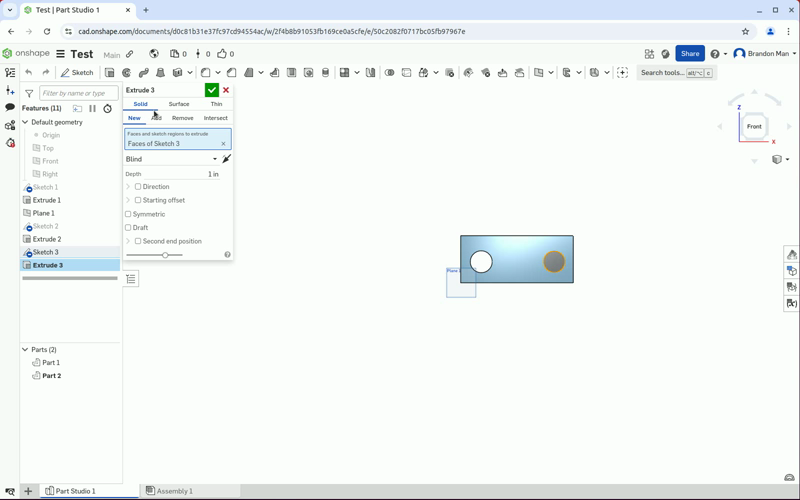
mouse_move(186, 120)
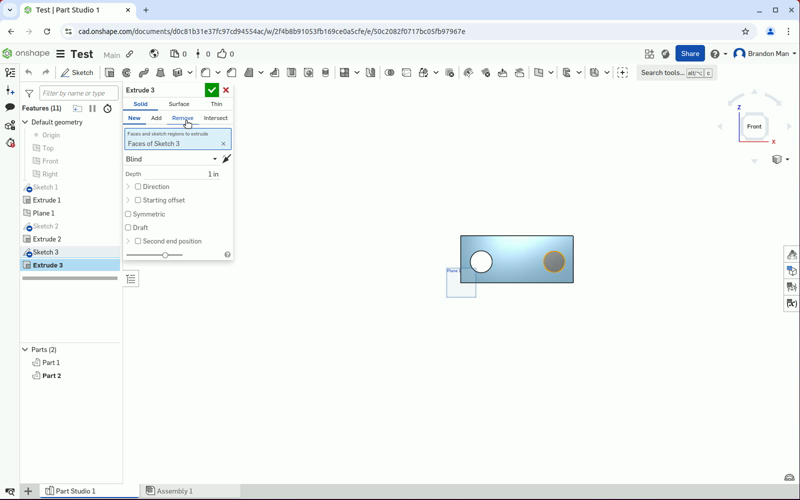
click(186, 120)
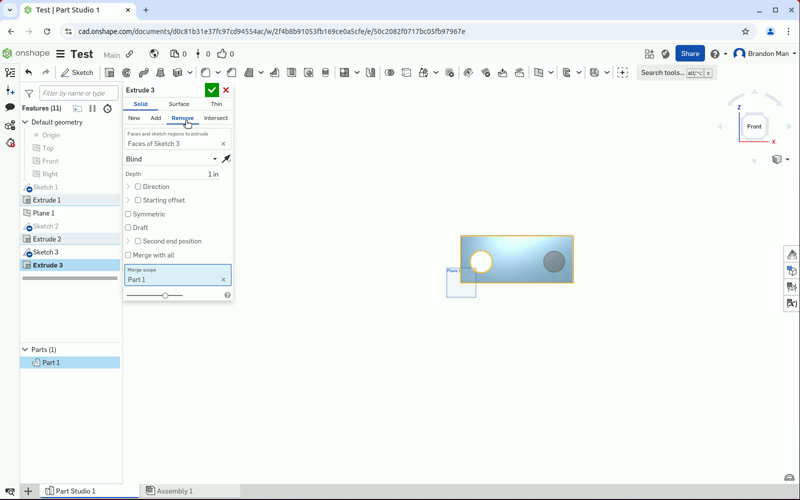
key(tab, 4)
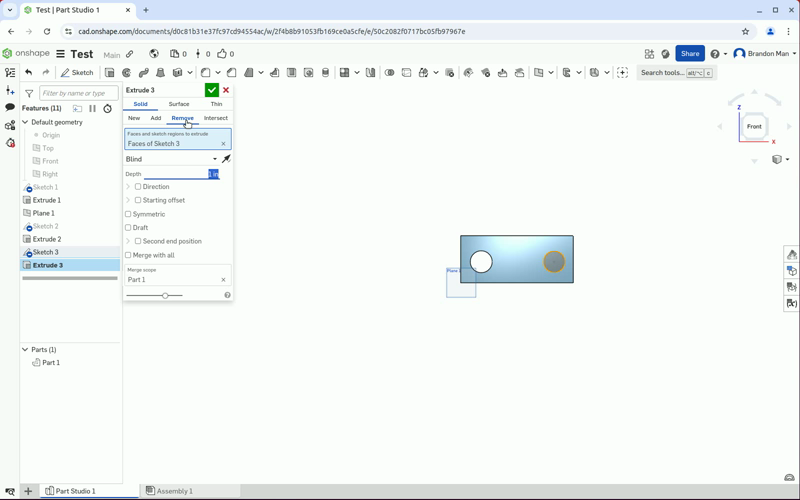
text(2.166)
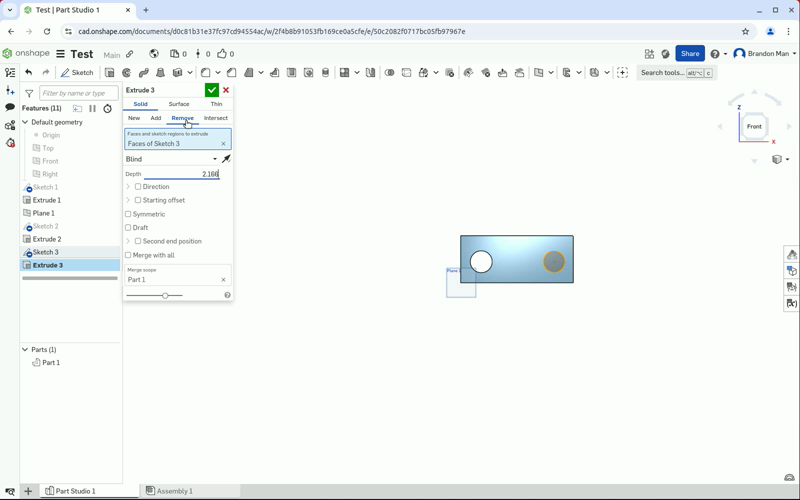
key(tab, 6)
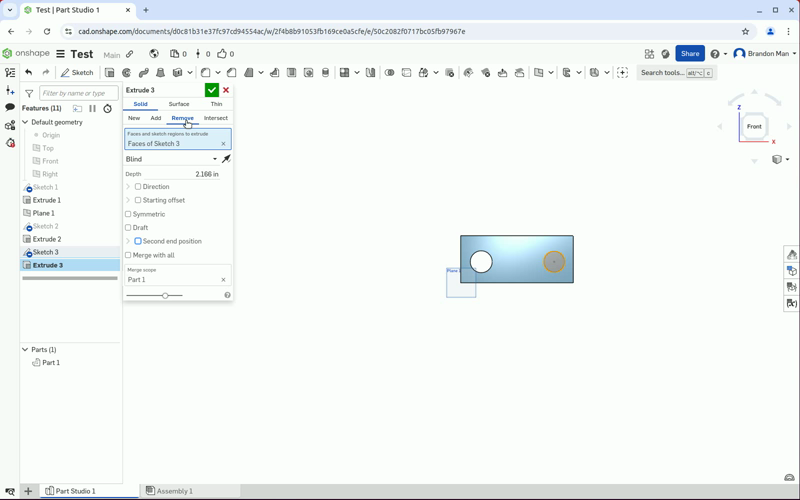
key(space)
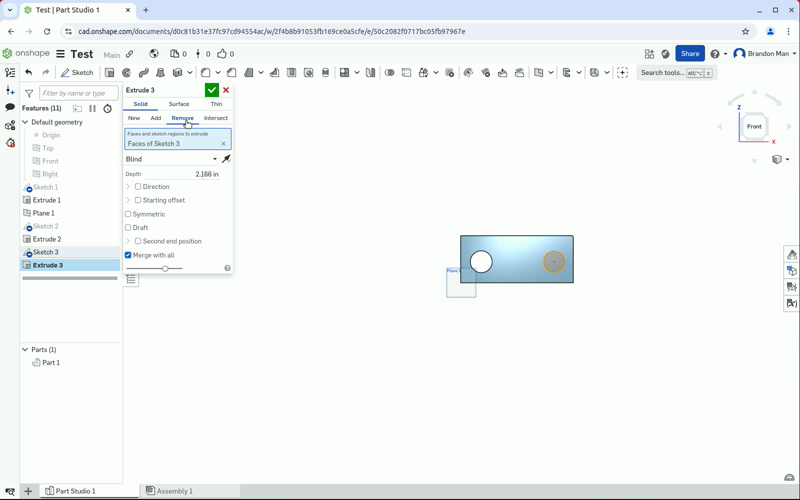
key(enter)
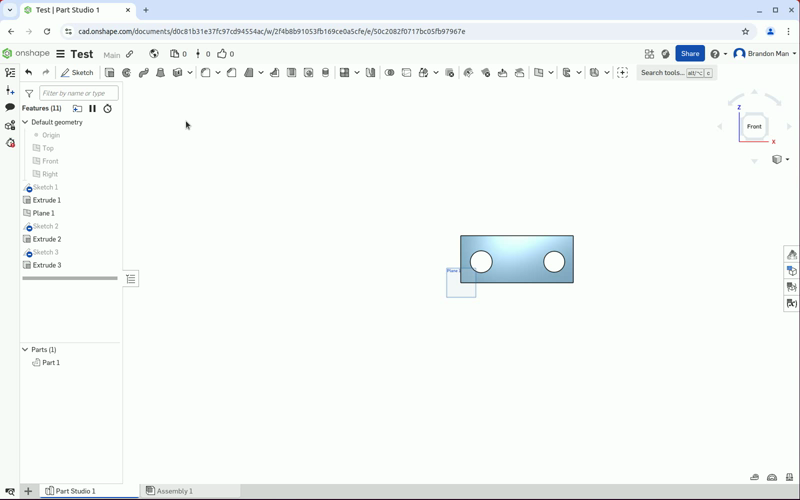
key(shift+h)
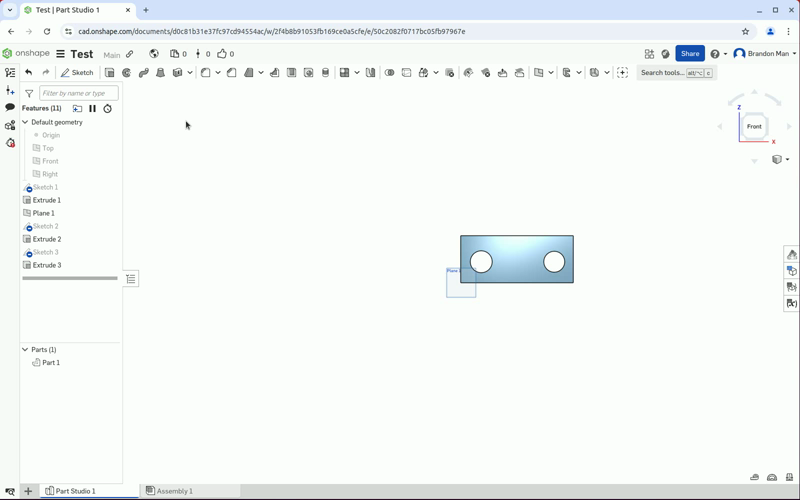
key(shift+h)
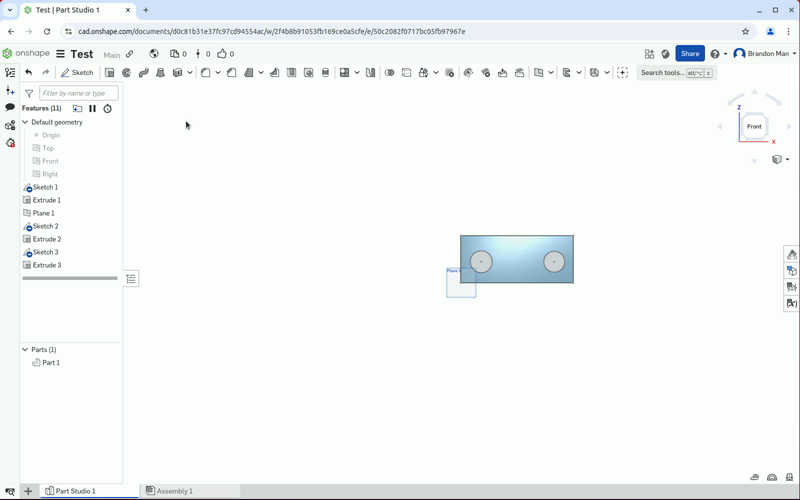
key(shift+7)
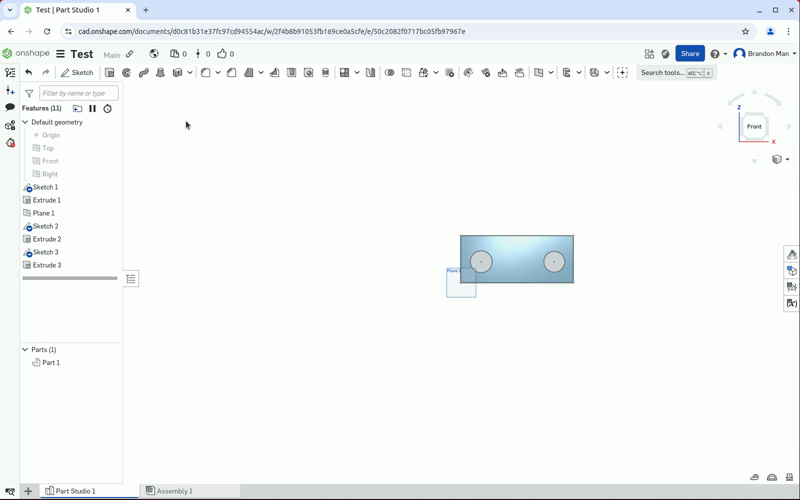
key(left, 2)
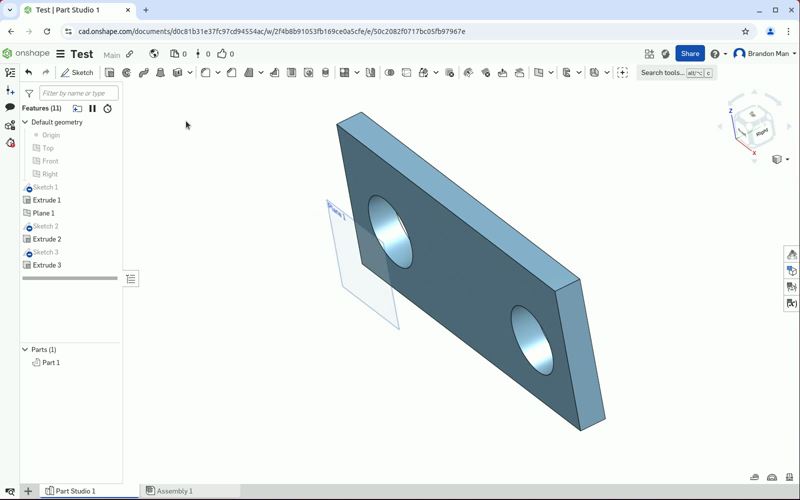
key(down, 2)
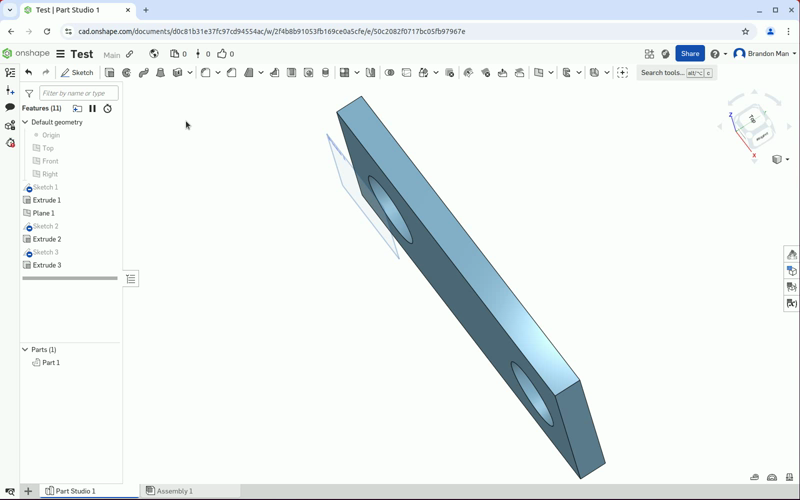
key(up, 2)
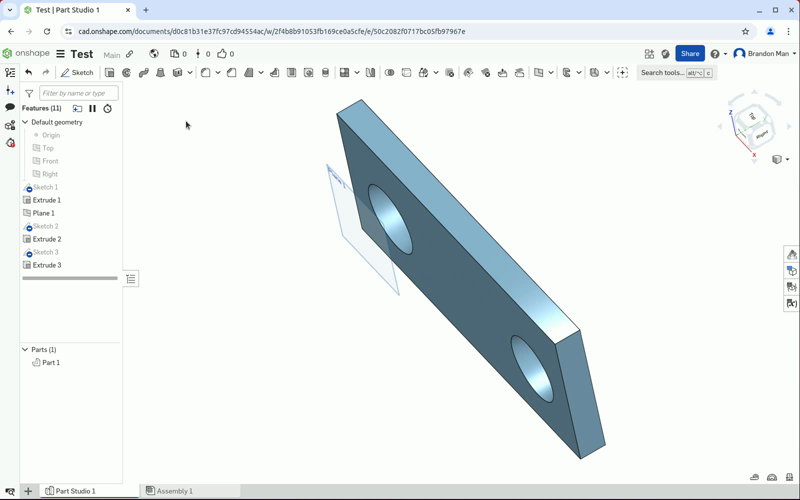
key(right, 2)
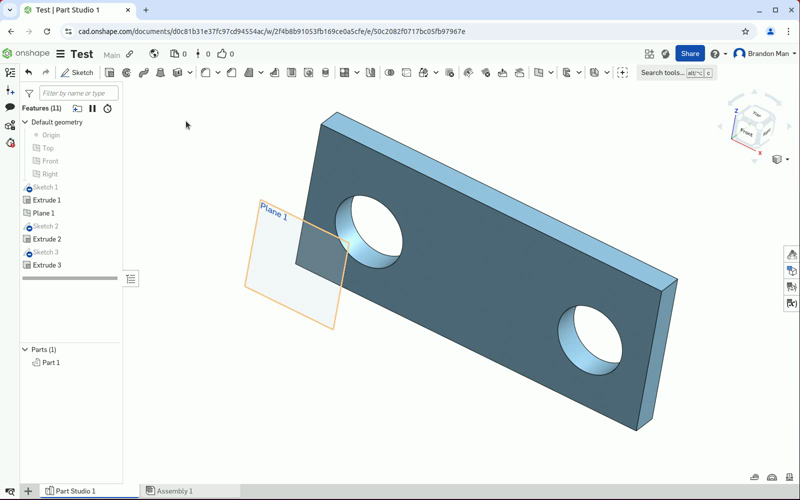
mouse_move(73, 189)
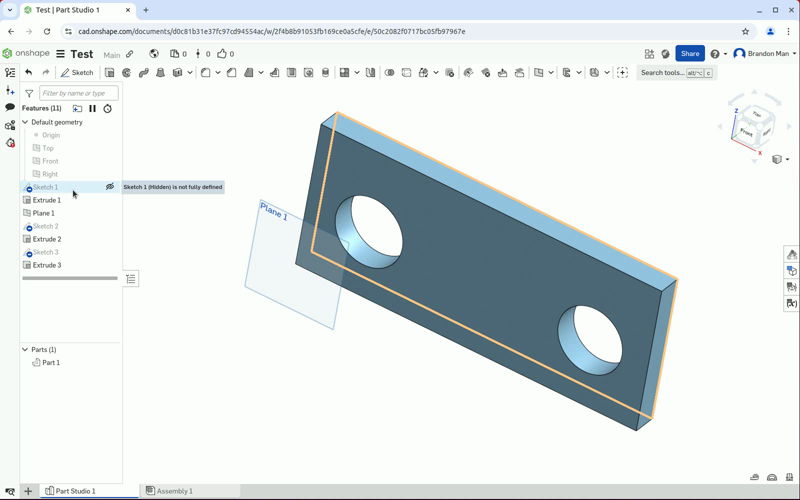
click(73, 189)